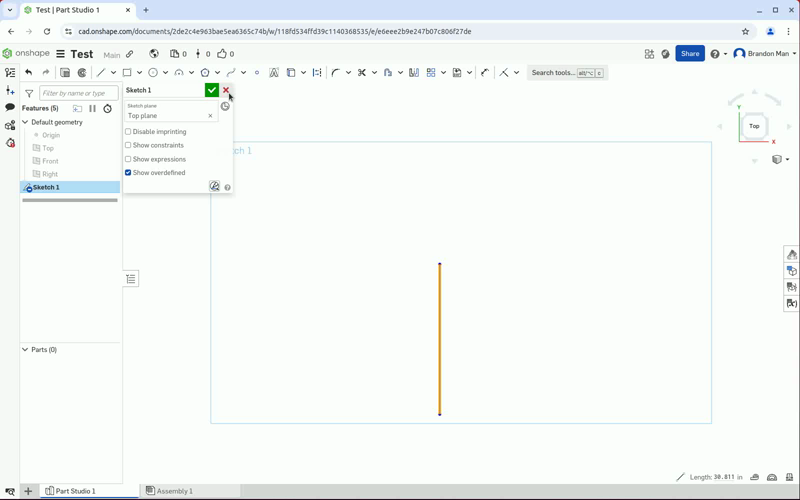
key(shift+h)
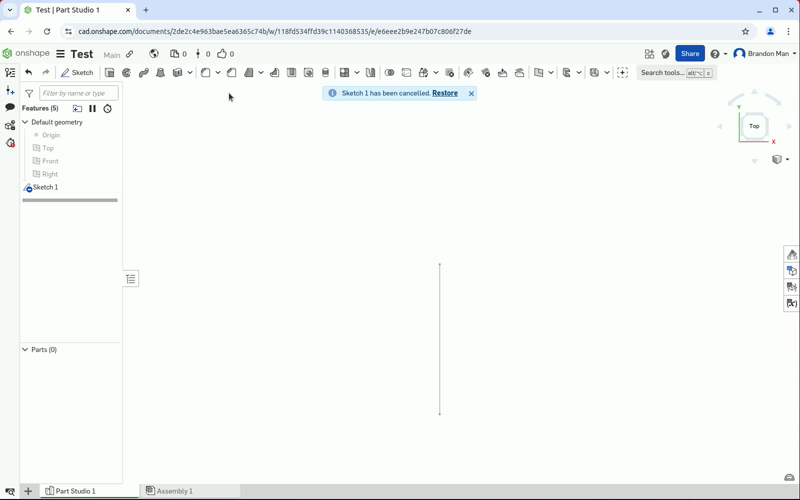
key(shift+s)
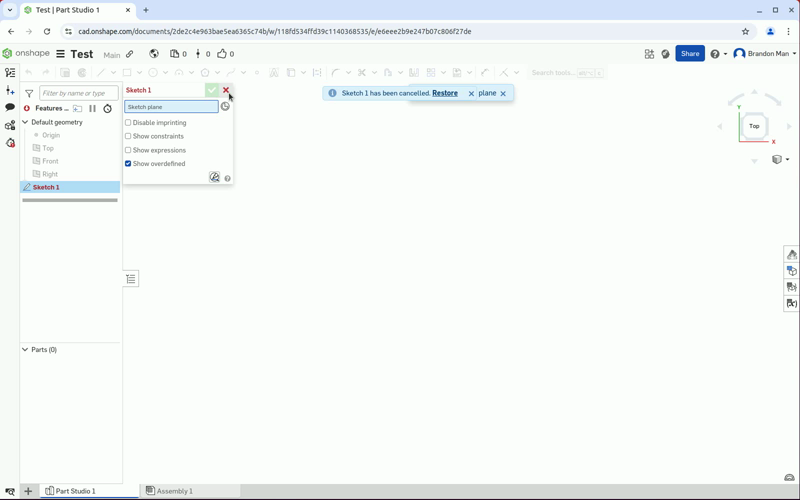
mouse_move(73, 150)
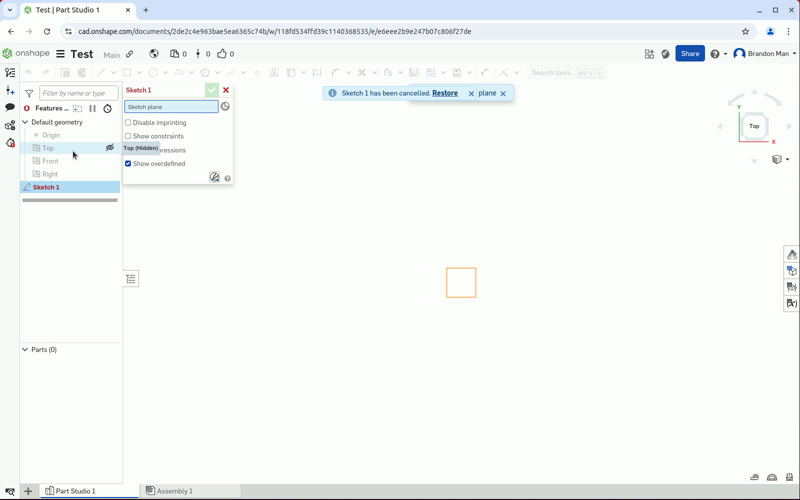
click(73, 150)
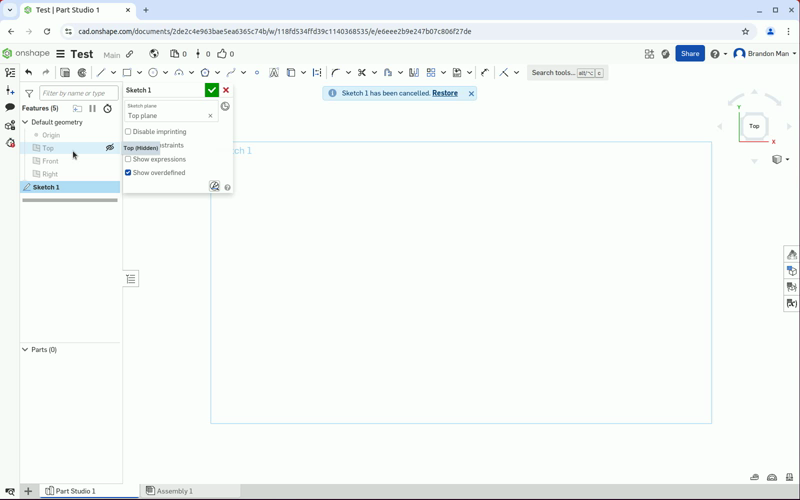
mouse_move(73, 352)
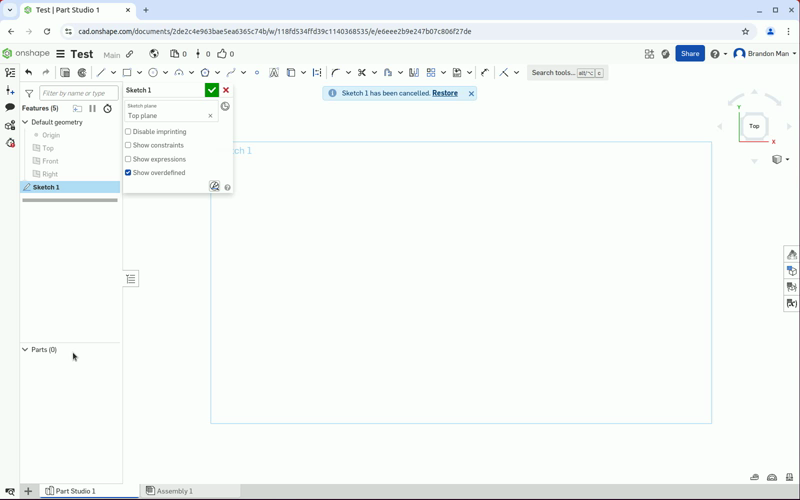
key(y)
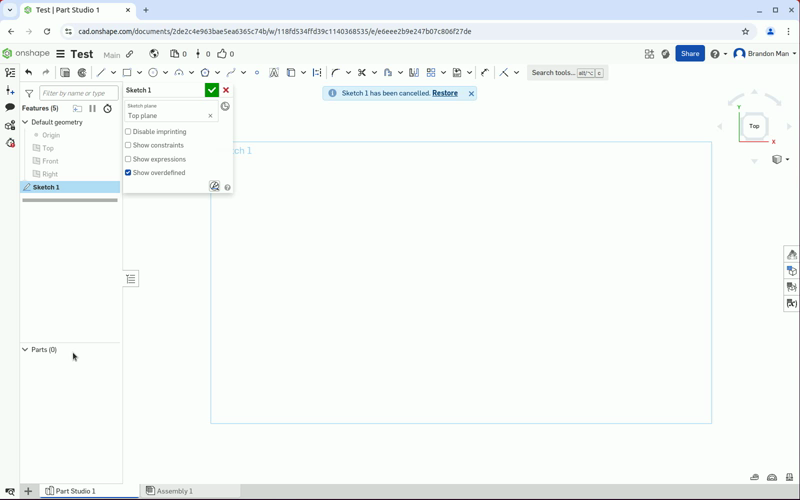
key(c)
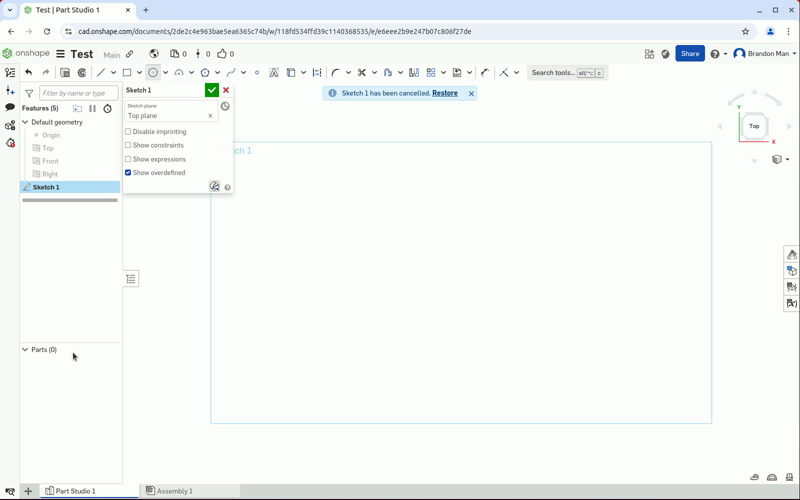
key_down(shift)
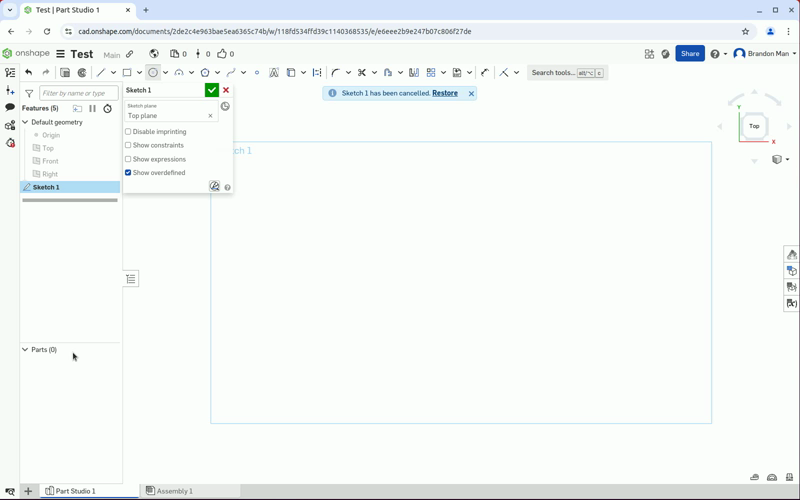
mouse_move(461, 282)
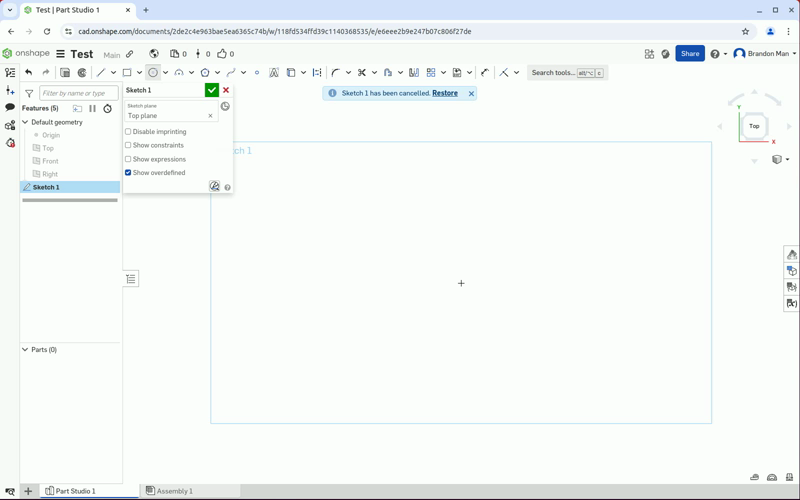
click(461, 282)
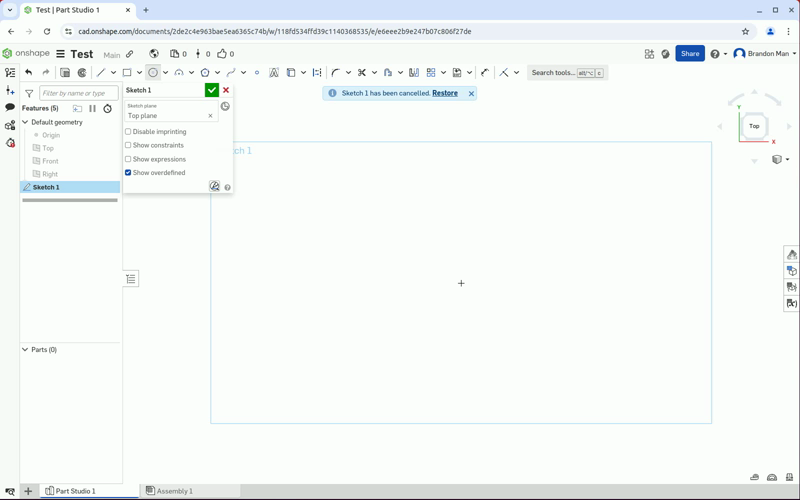
key_up(shift)
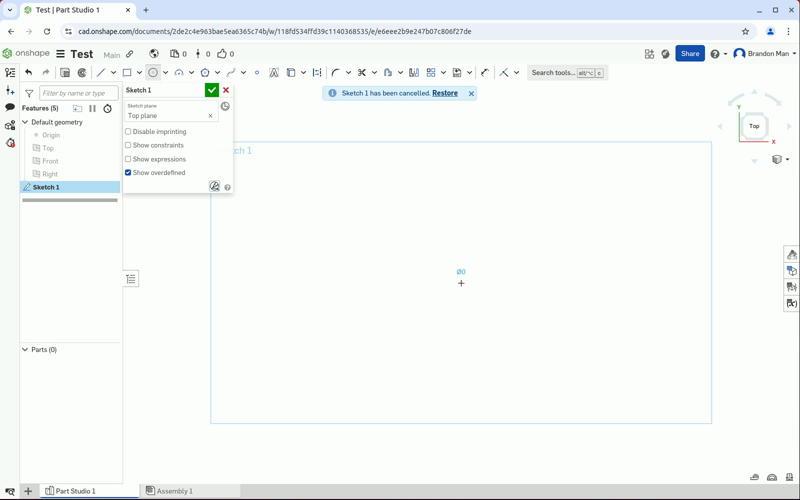
mouse_move(466, 282)
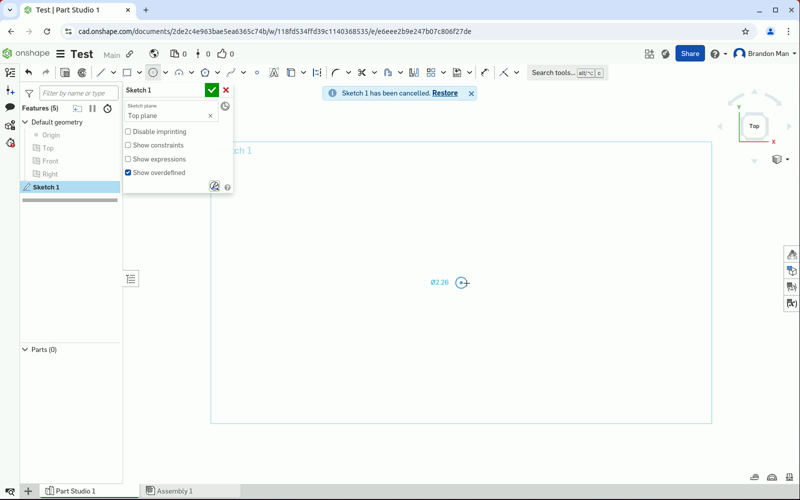
click(466, 282)
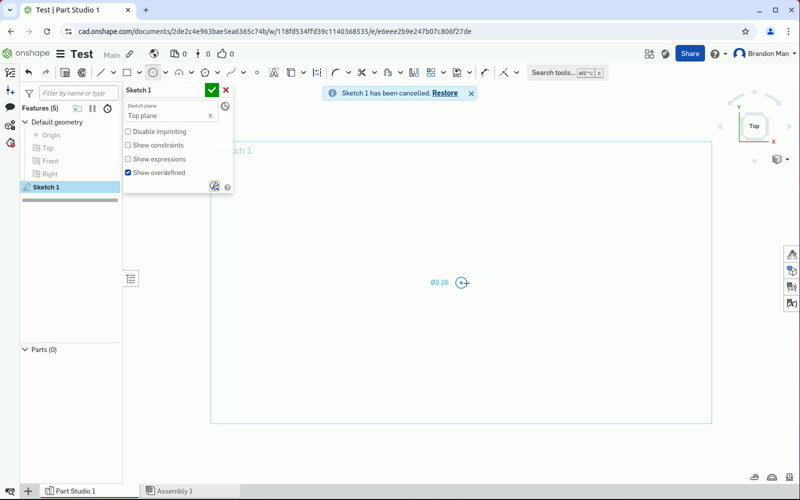
key(esc)
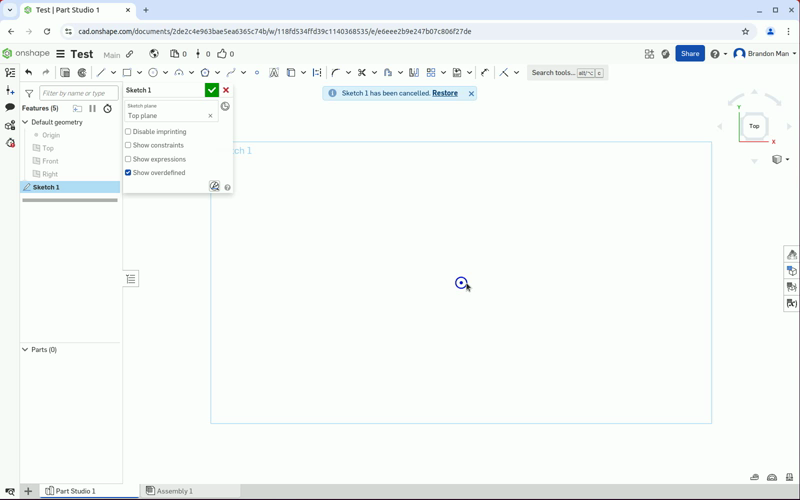
mouse_move(460, 287)
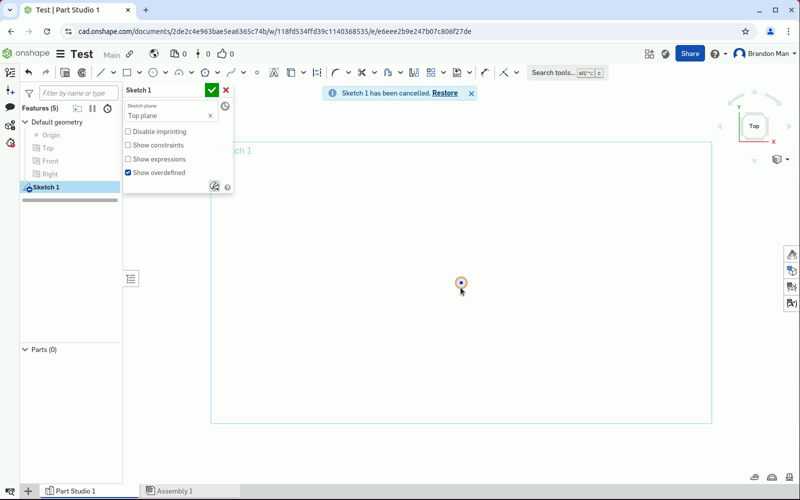
scroll(6)
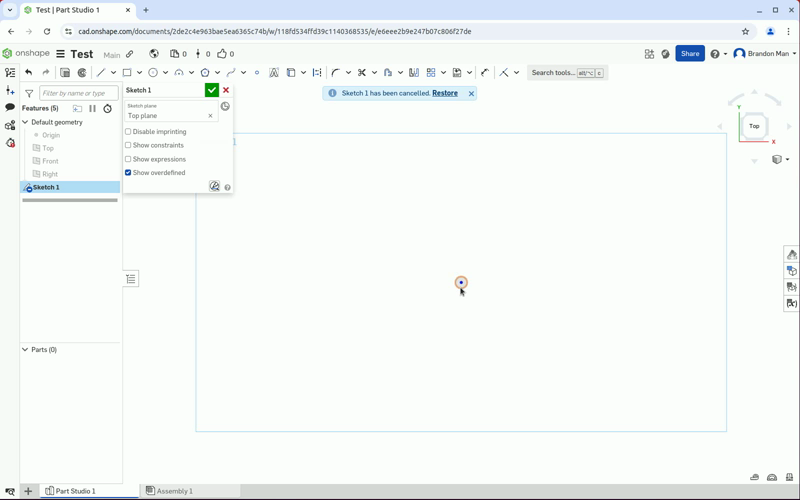
scroll(6)
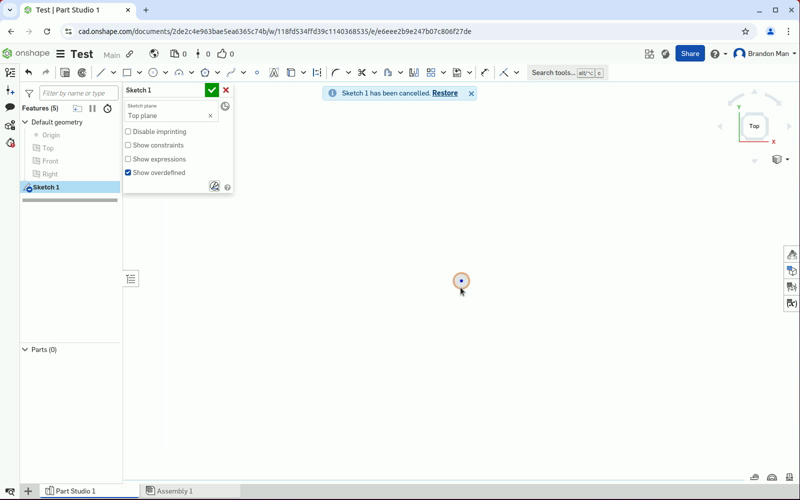
scroll(6)
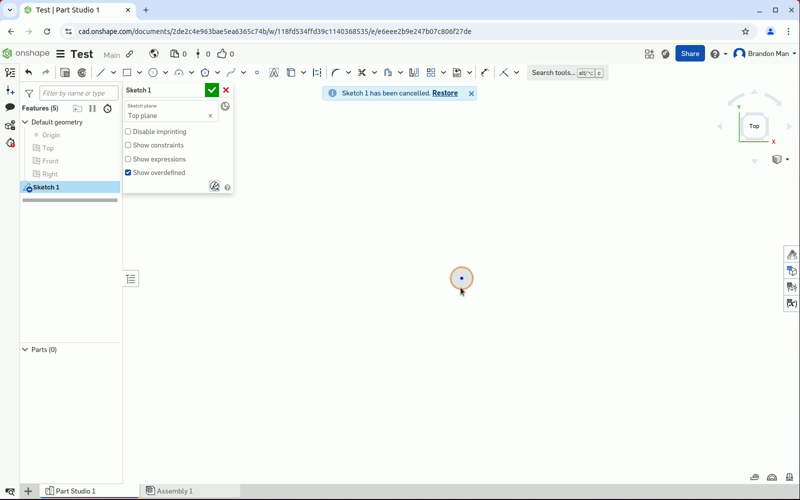
scroll(6)
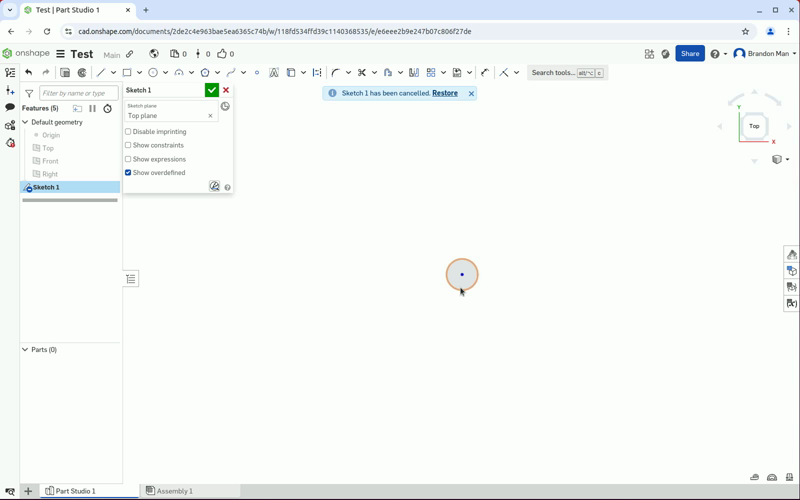
scroll(6)
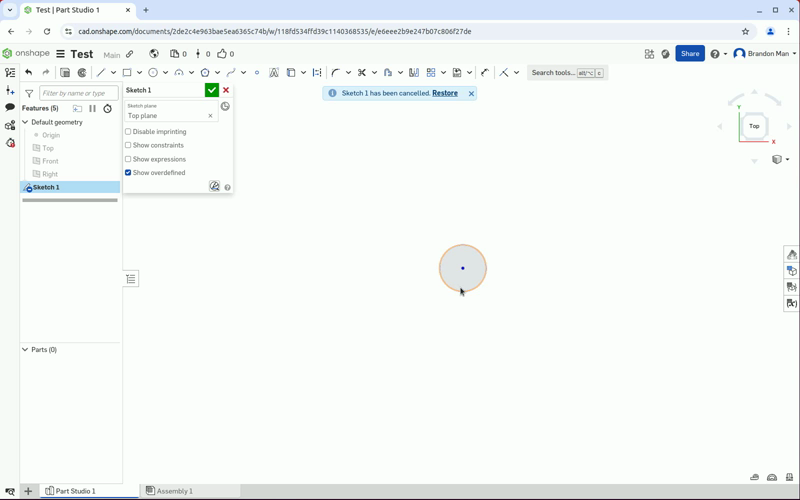
scroll(6)
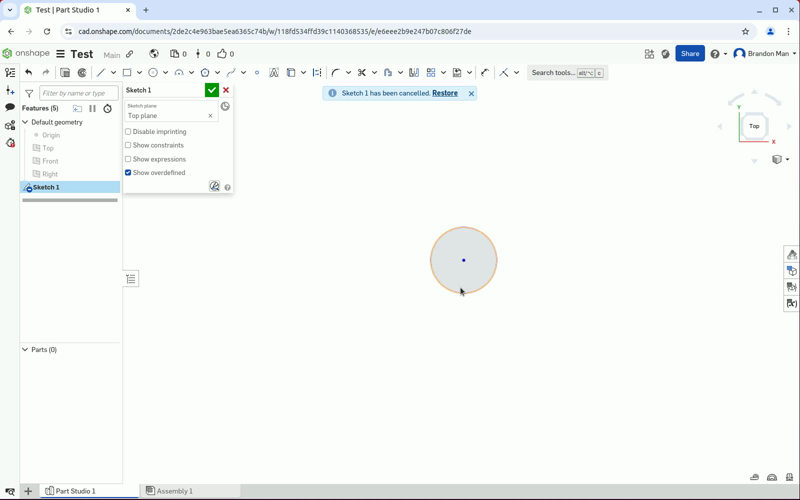
scroll(6)
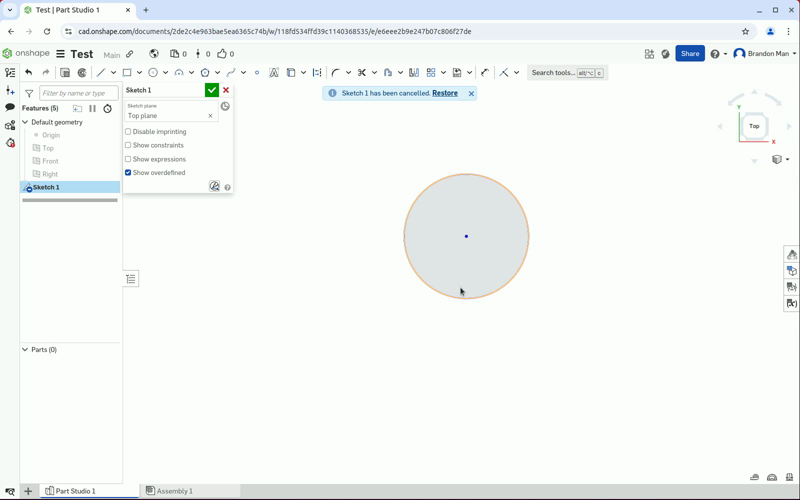
click(460, 287)
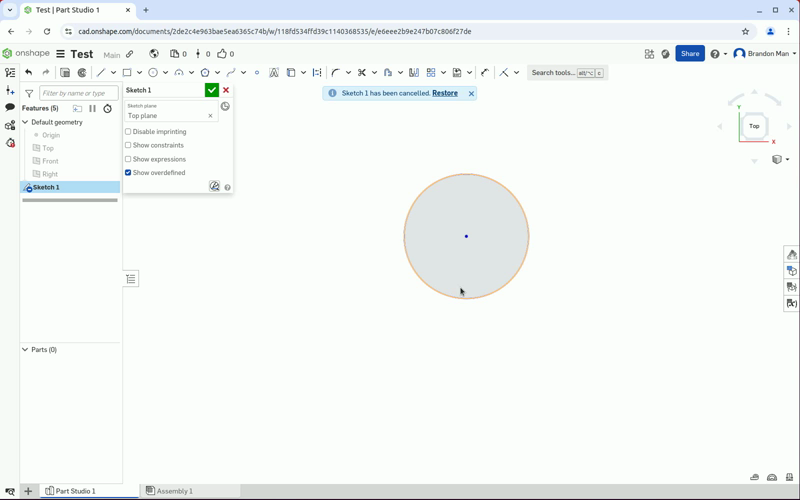
scroll(-6)
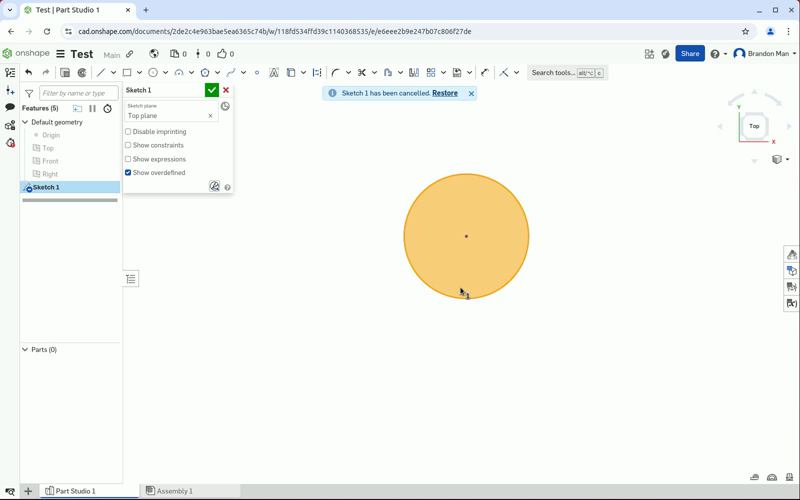
scroll(-6)
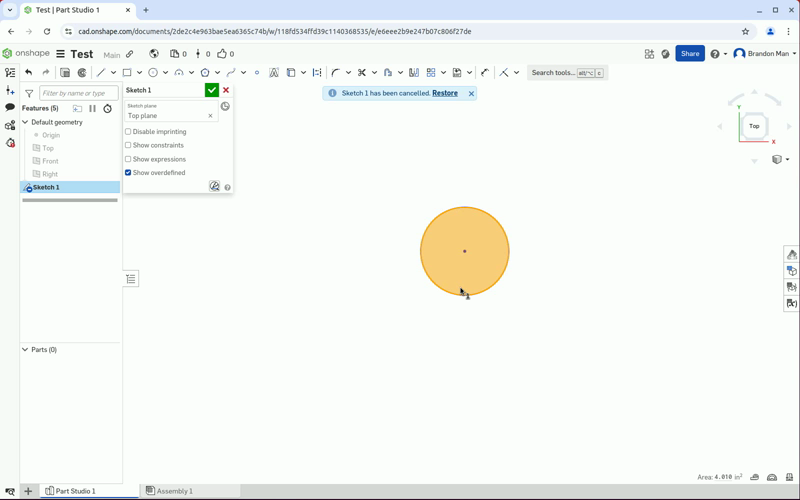
scroll(-6)
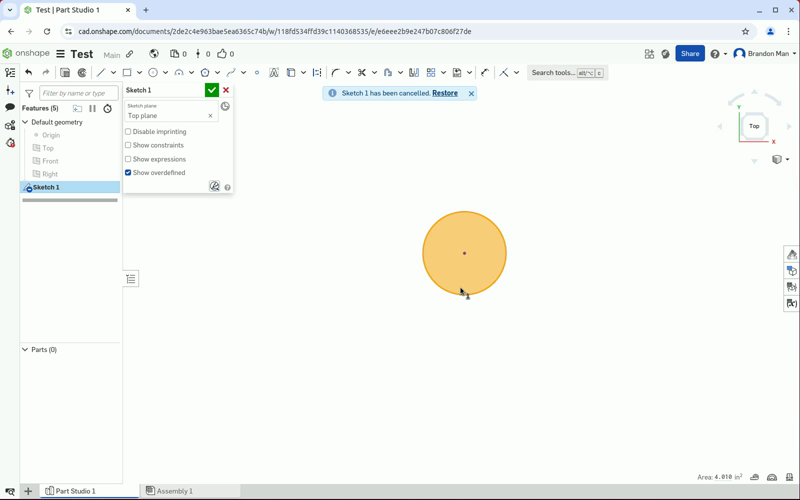
scroll(-6)
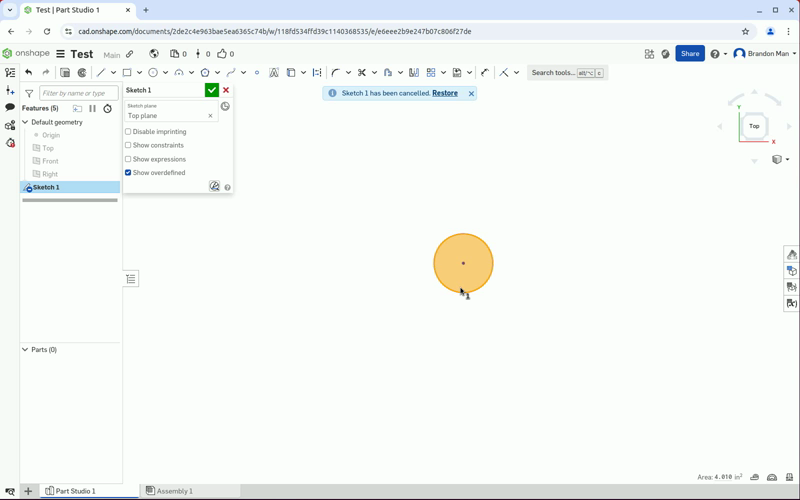
scroll(-6)
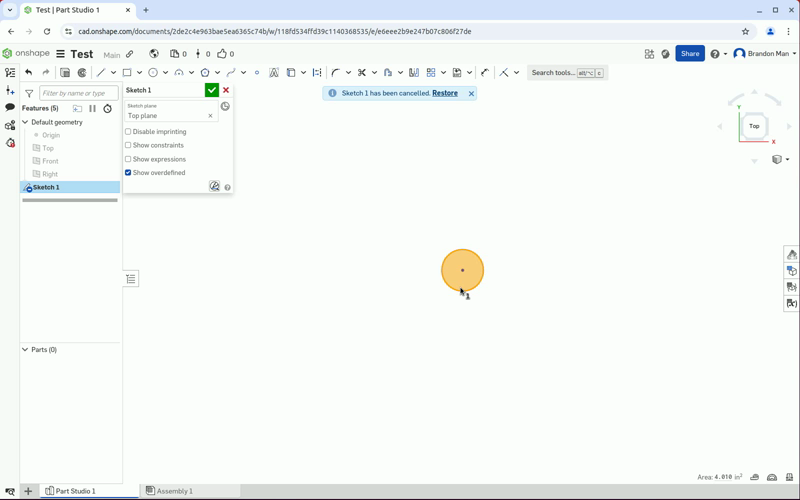
scroll(-6)
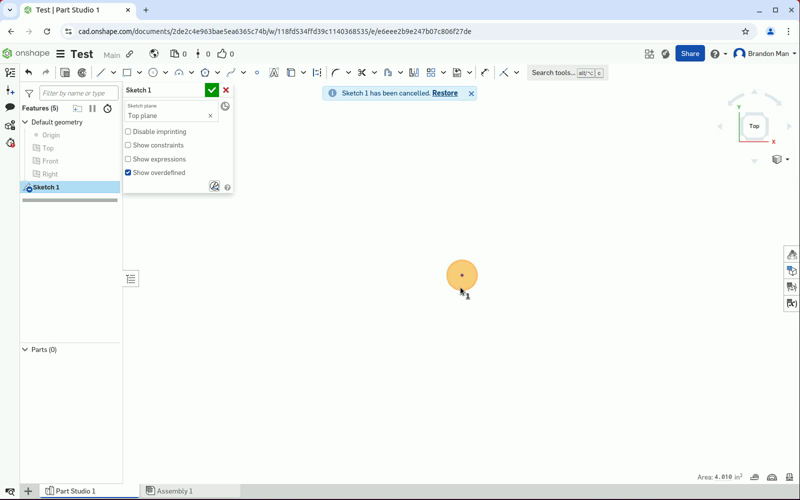
scroll(-6)
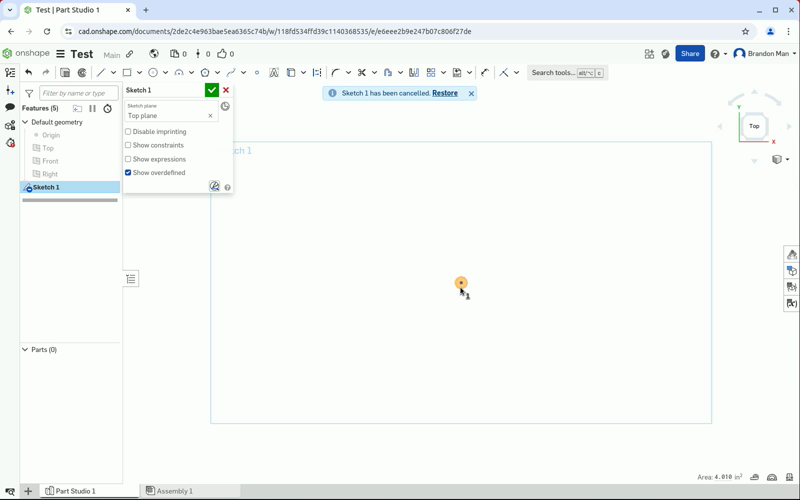
mouse_move(73, 352)
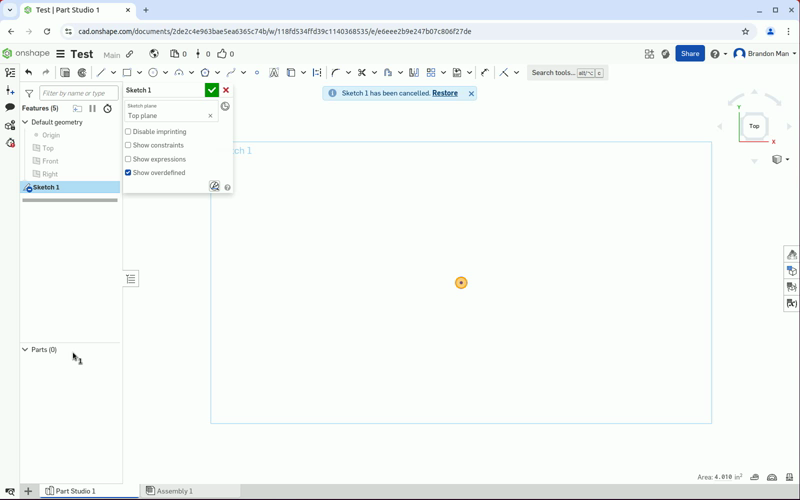
key(shift+y)
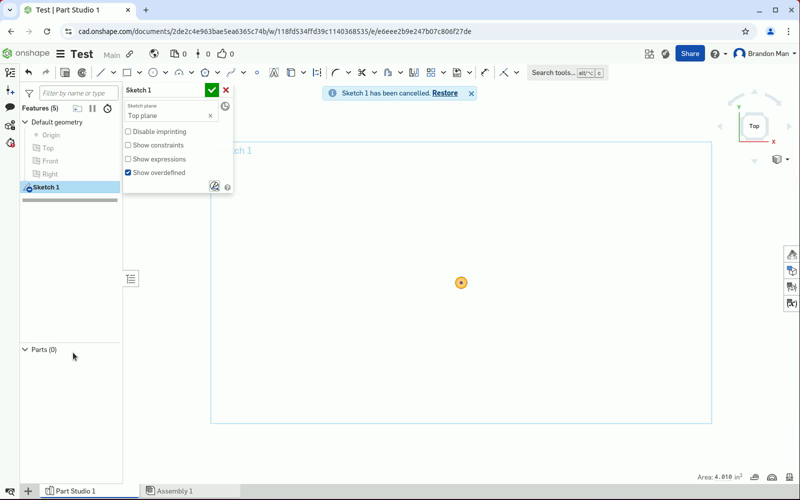
key(shift+e)
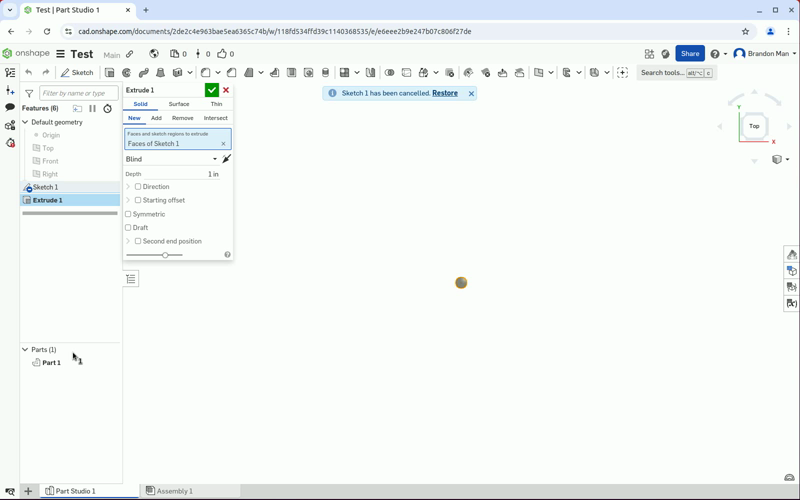
mouse_move(143, 106)
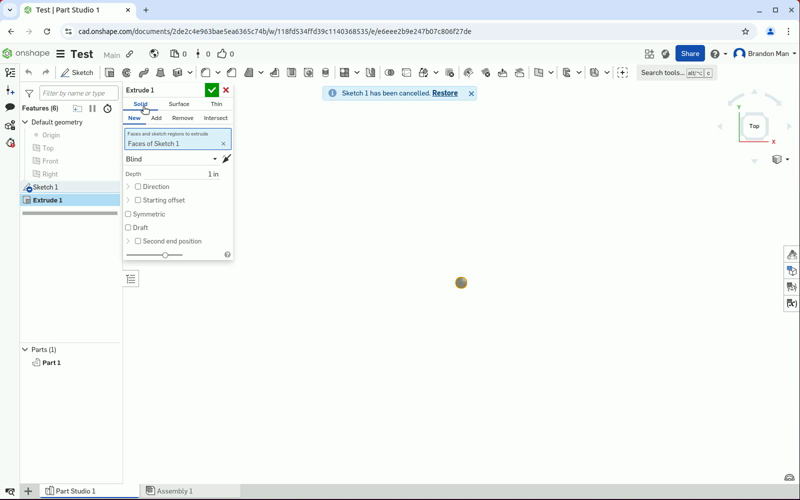
click(143, 106)
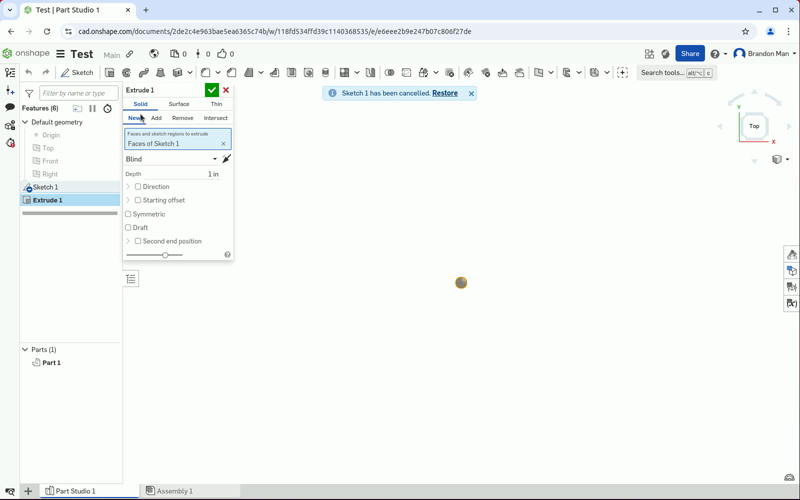
mouse_move(137, 120)
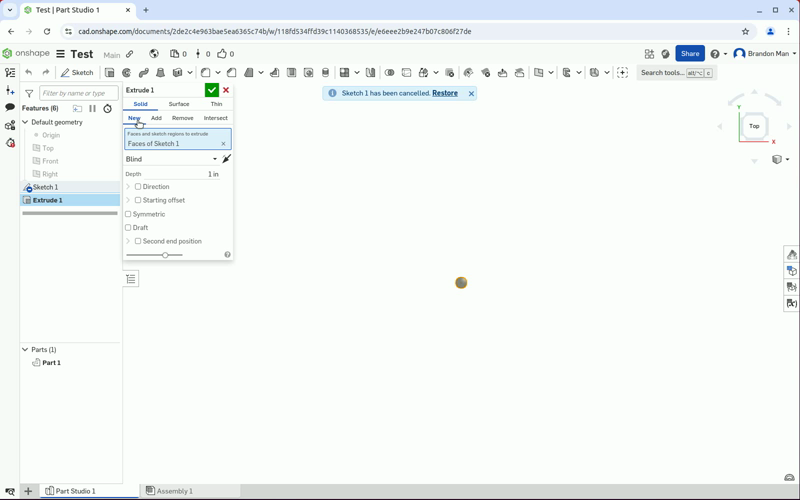
click(137, 120)
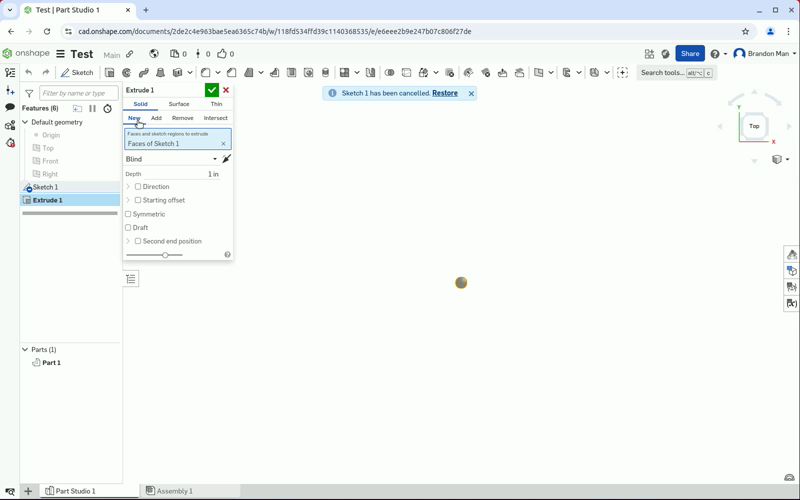
key(tab, 4)
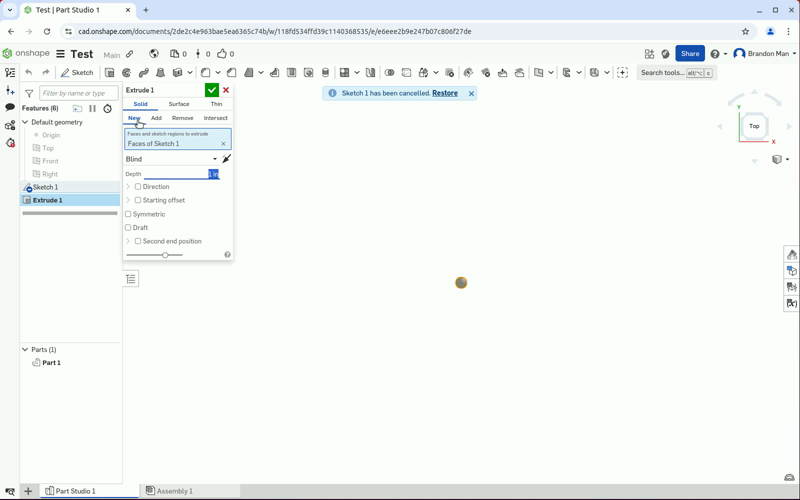
text(23.108)
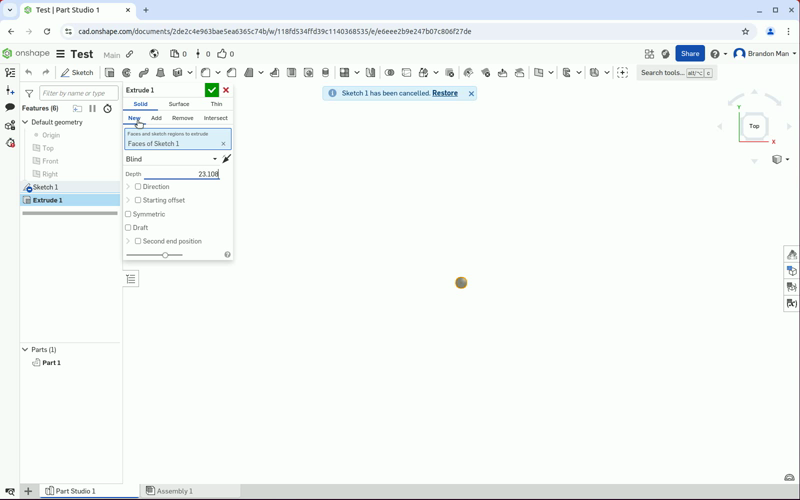
key(enter)
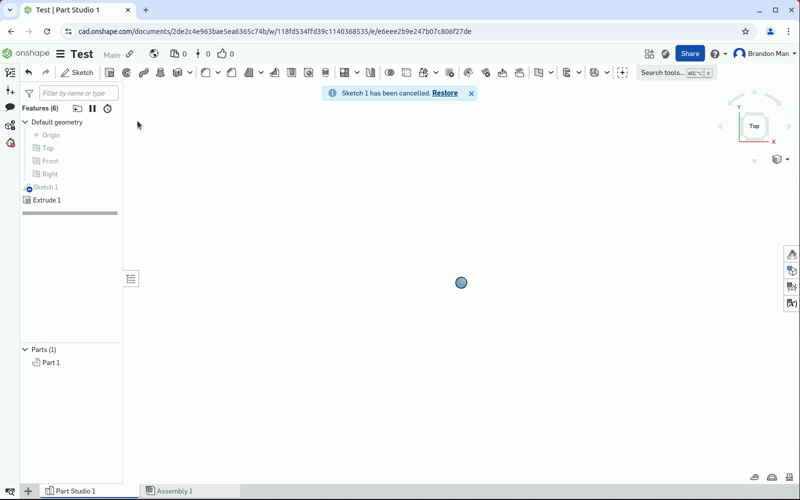
key(shift+h)
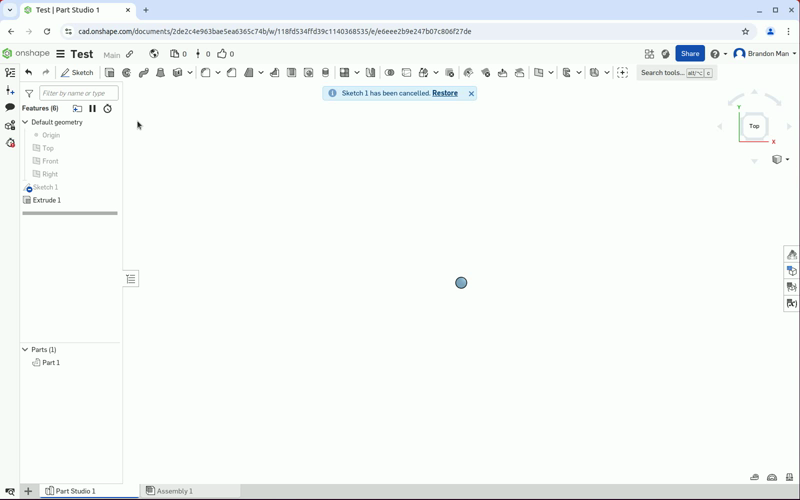
key(shift+h)
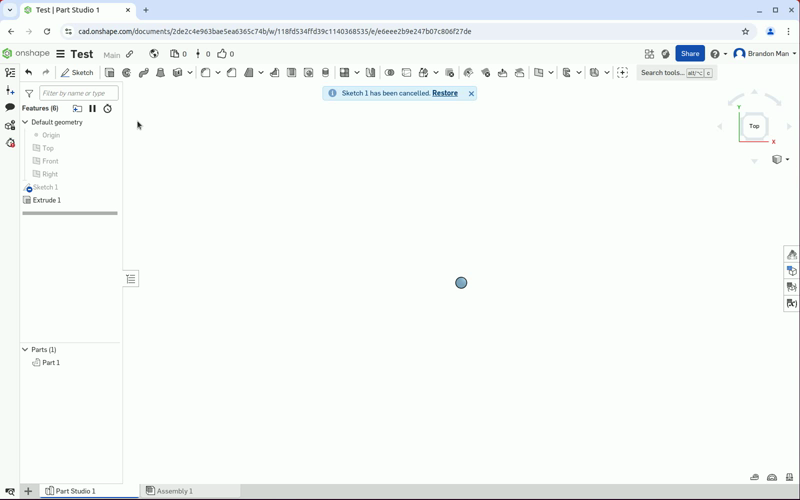
mouse_move(73, 189)
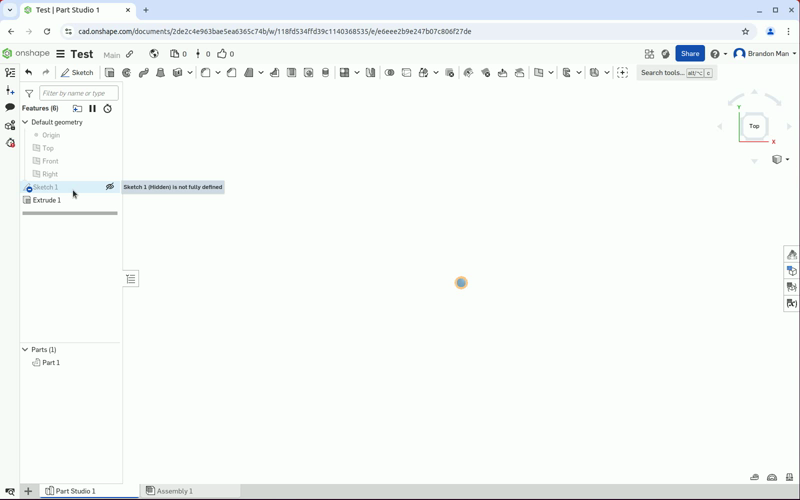
click(73, 189)
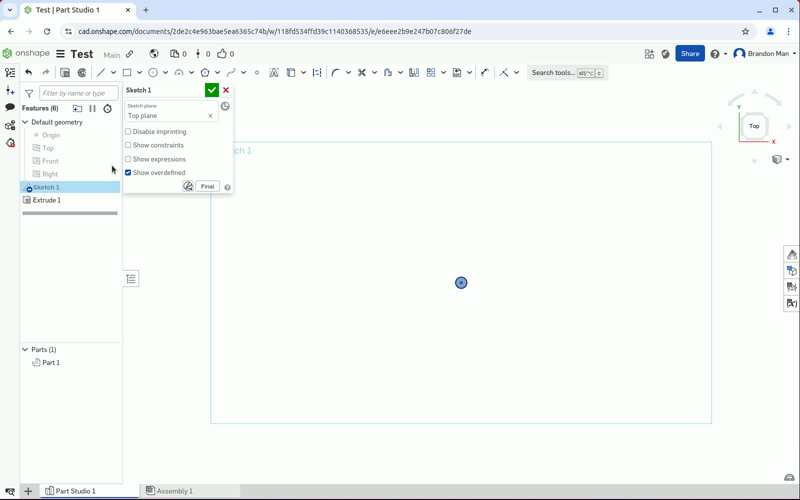
mouse_move(229, 92)
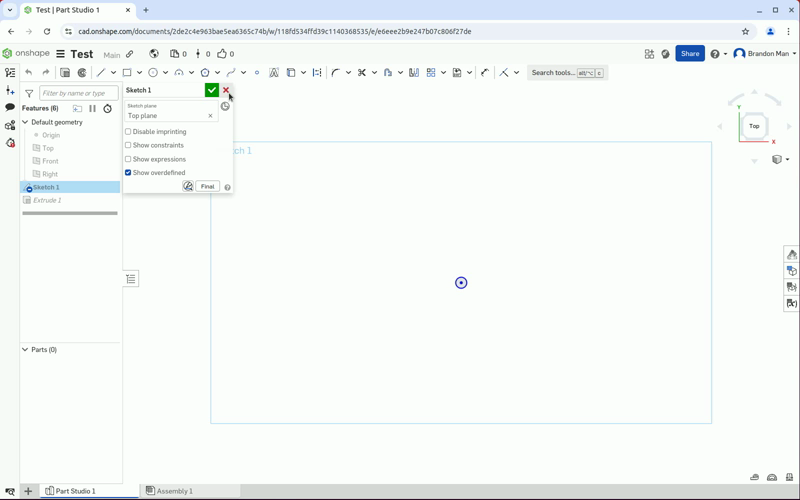
click(229, 92)
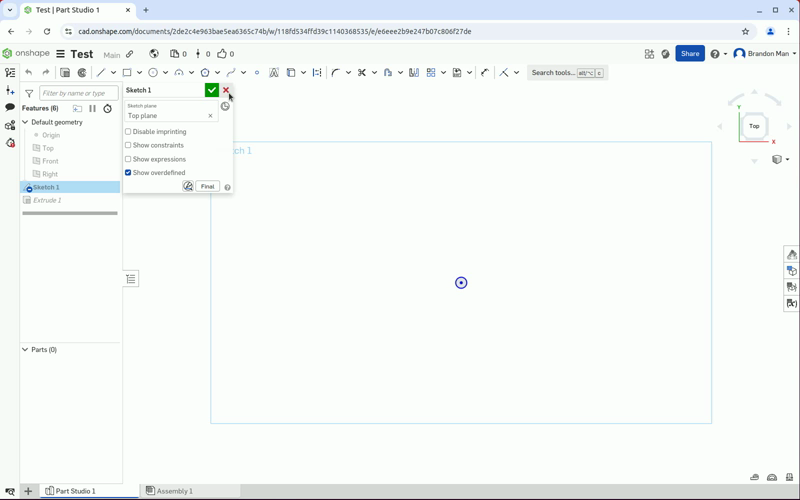
key(shift+s)
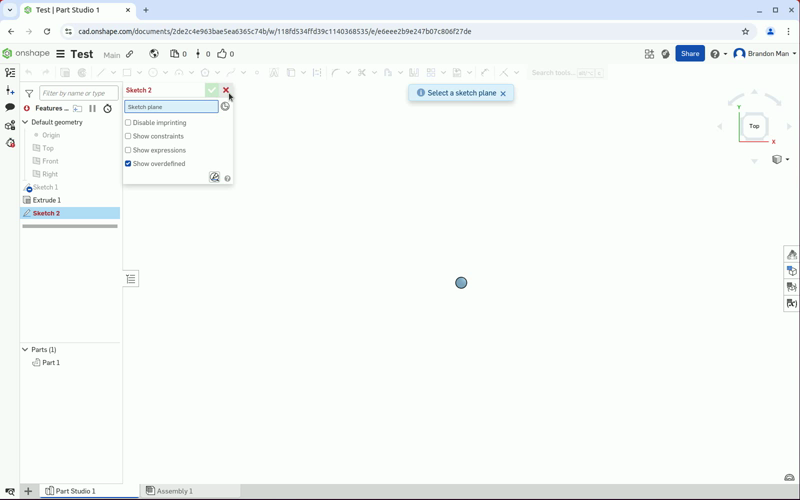
mouse_move(73, 150)
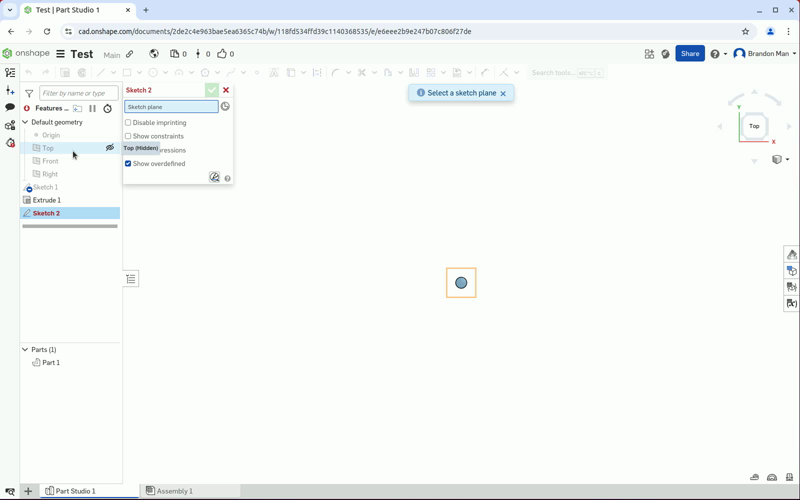
click(73, 150)
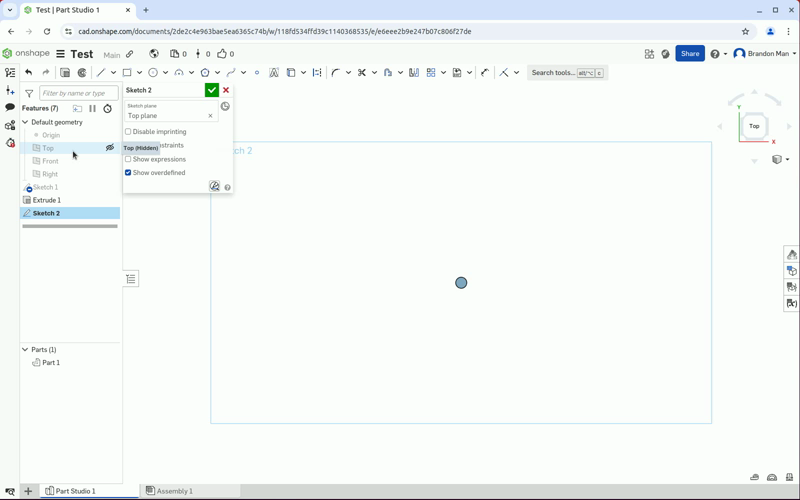
mouse_move(73, 352)
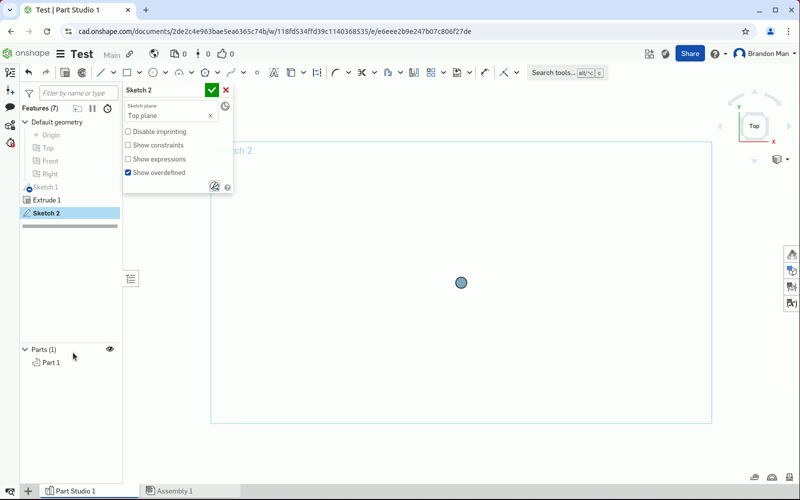
key(y)
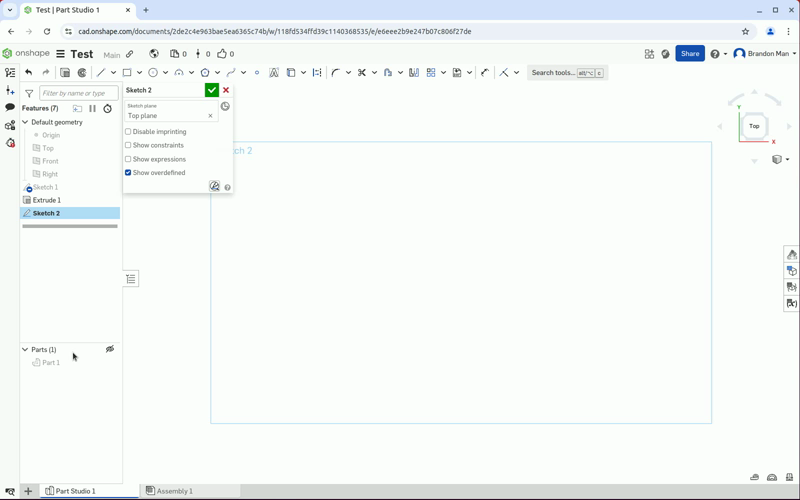
key(c)
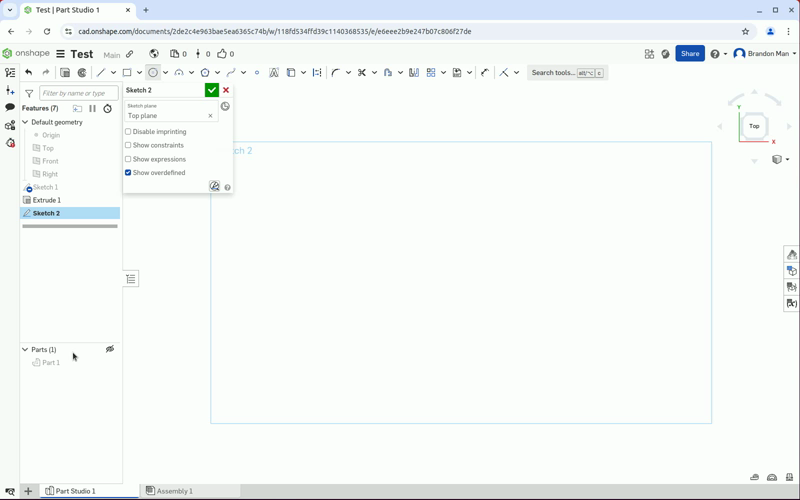
key_down(shift)
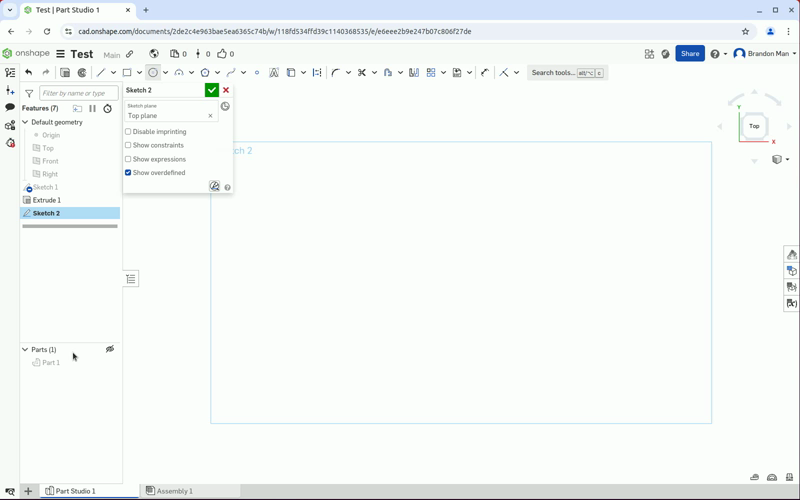
mouse_move(460, 282)
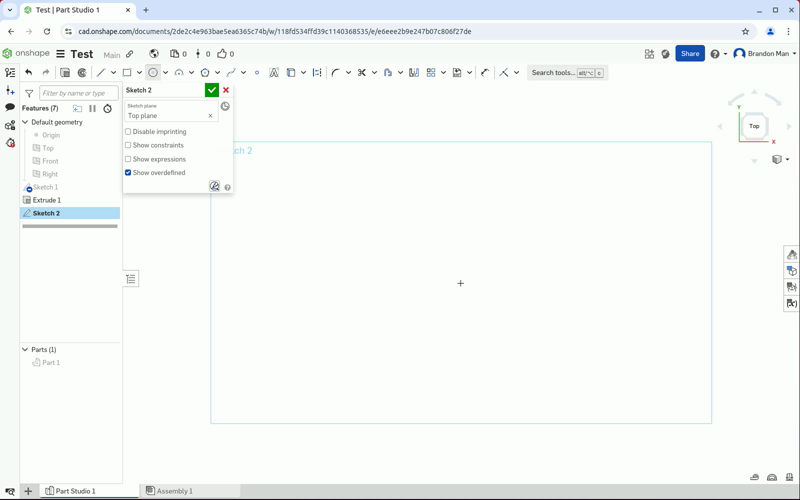
click(460, 282)
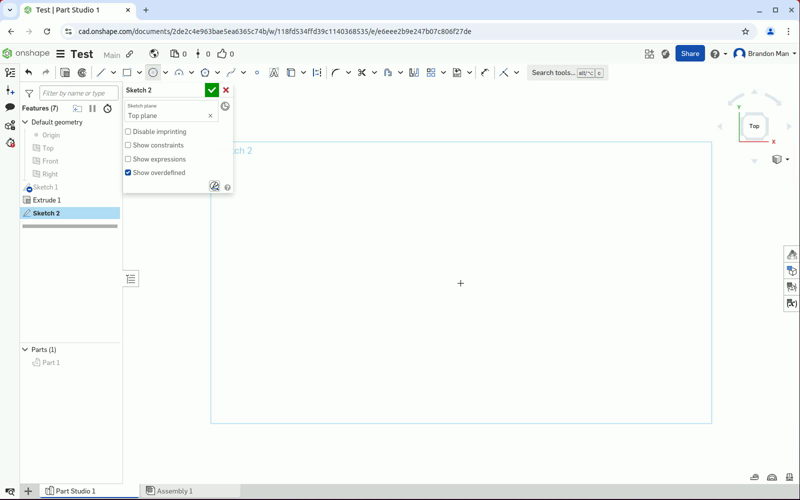
key_up(shift)
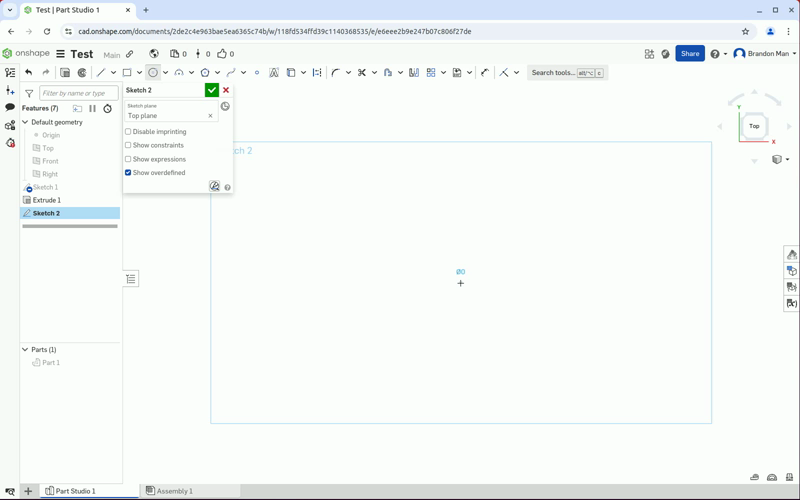
mouse_move(472, 282)
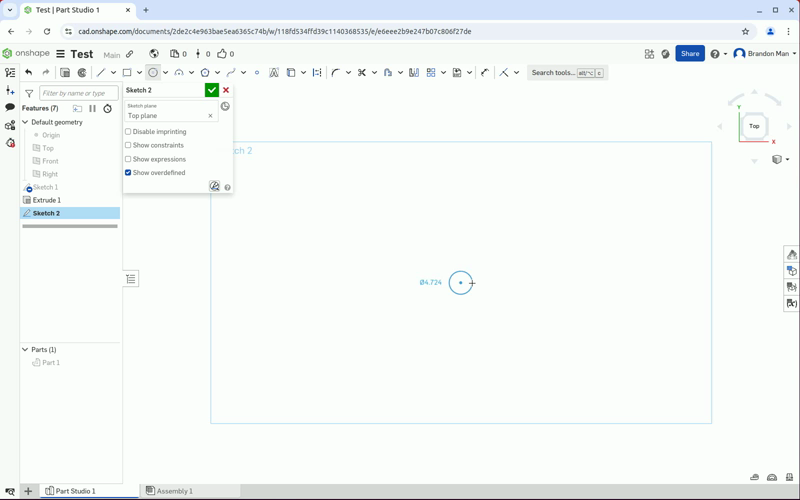
click(472, 282)
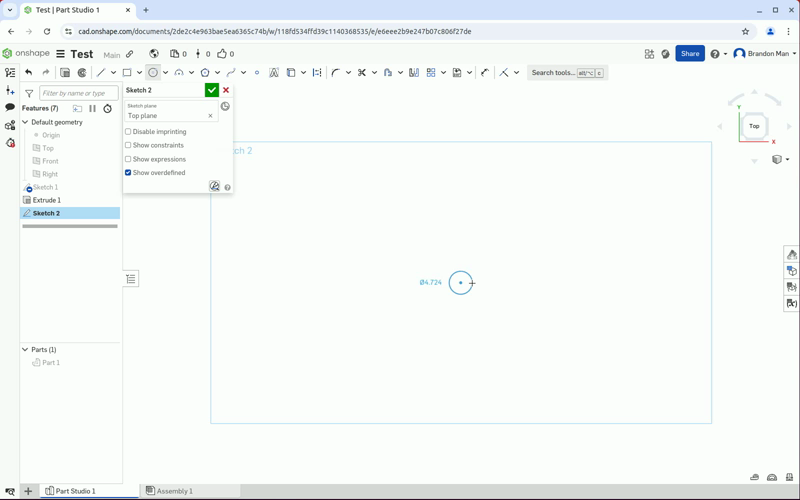
key(esc)
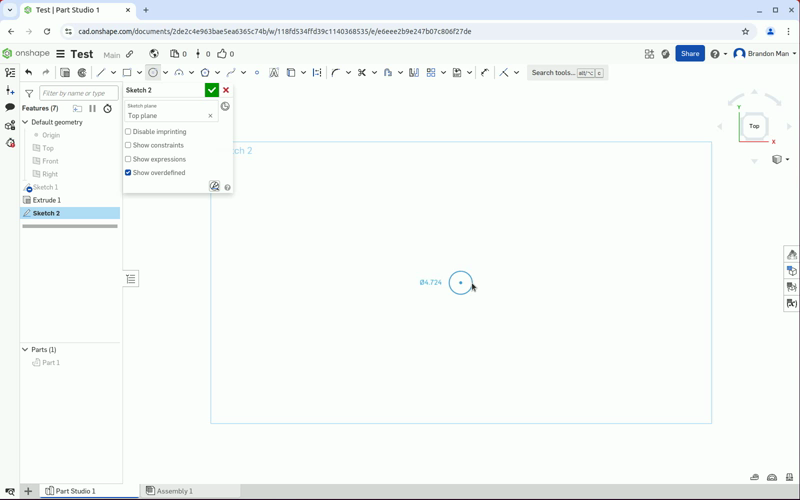
key(c)
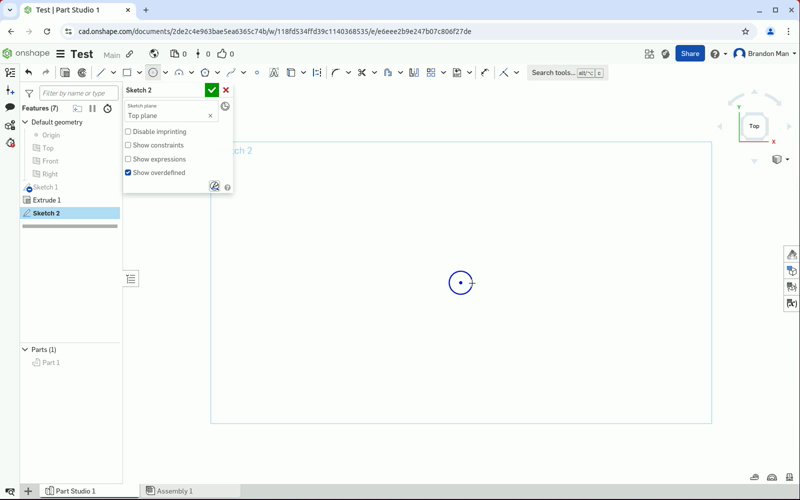
key_down(shift)
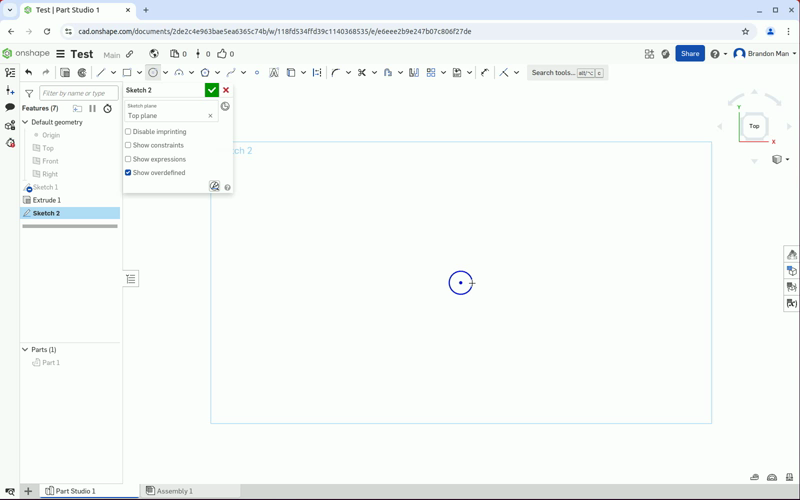
mouse_move(460, 282)
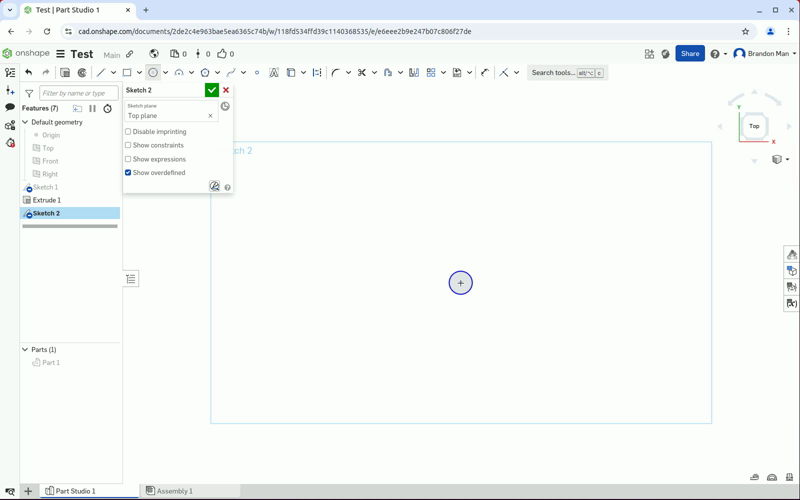
click(460, 282)
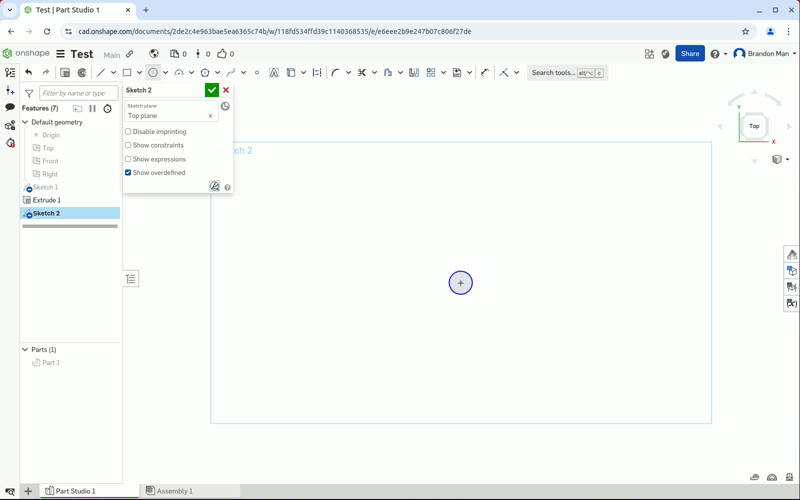
key_up(shift)
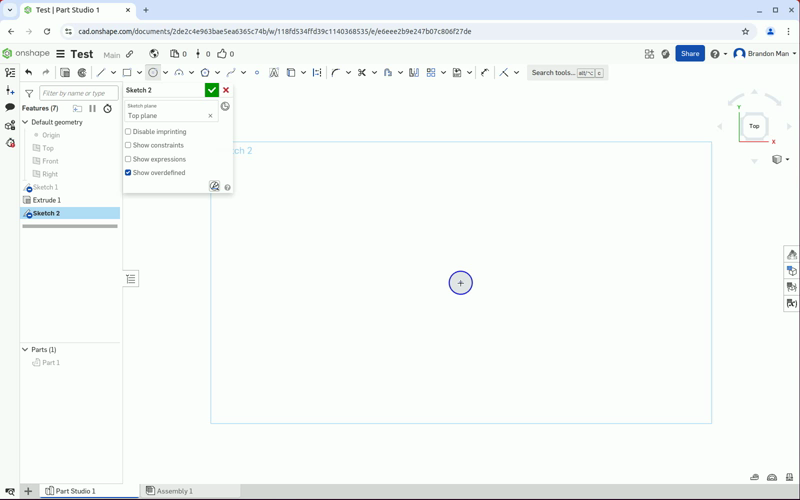
mouse_move(465, 282)
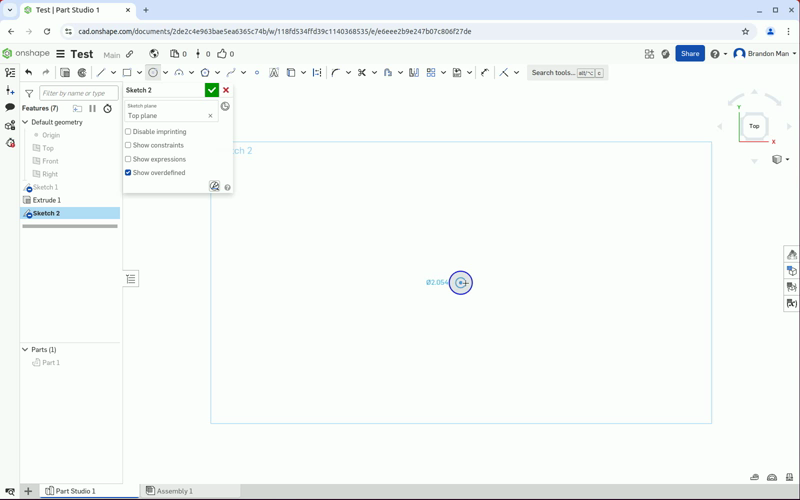
click(465, 282)
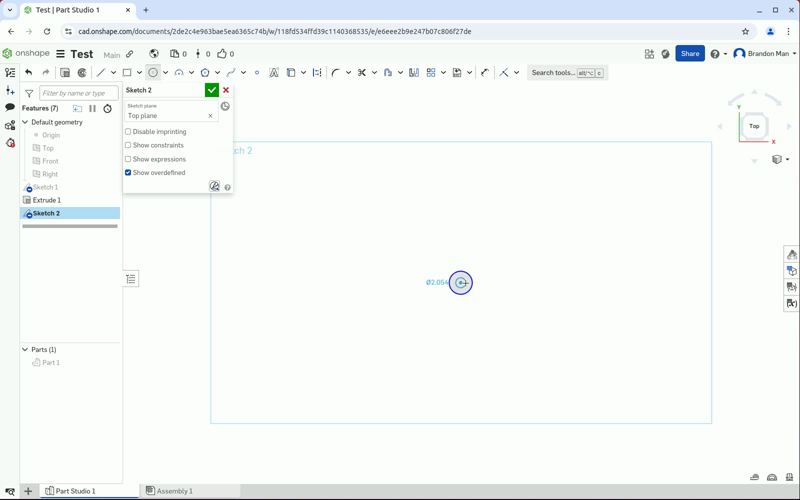
key(esc)
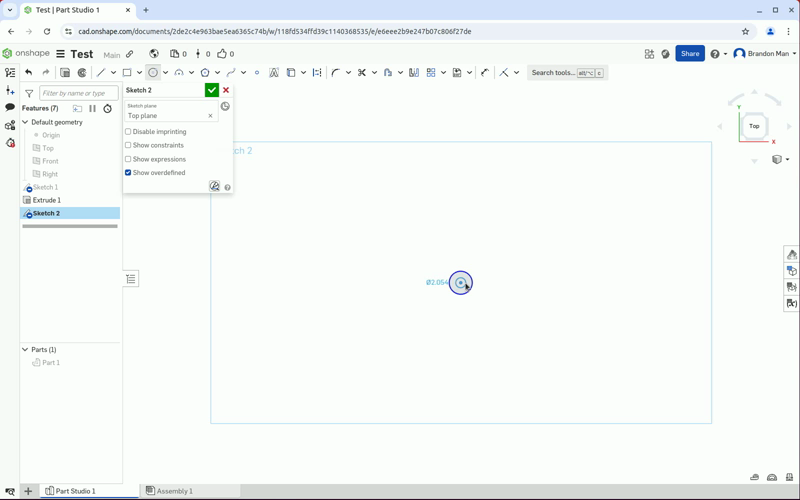
mouse_move(470, 283)
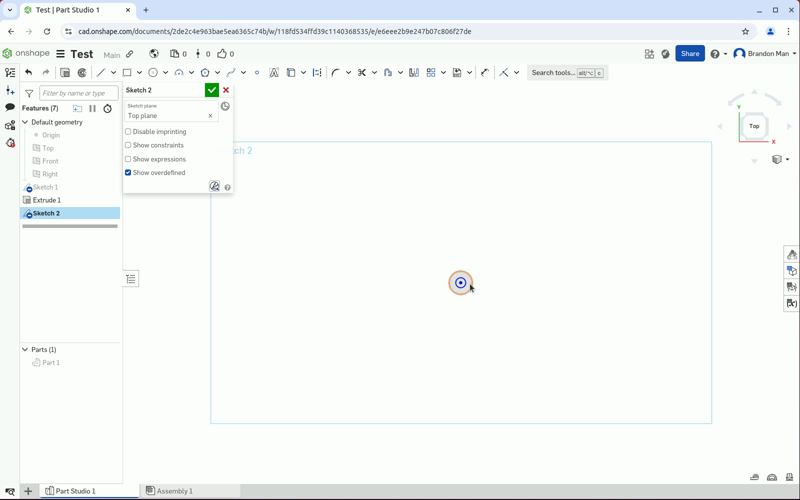
scroll(6)
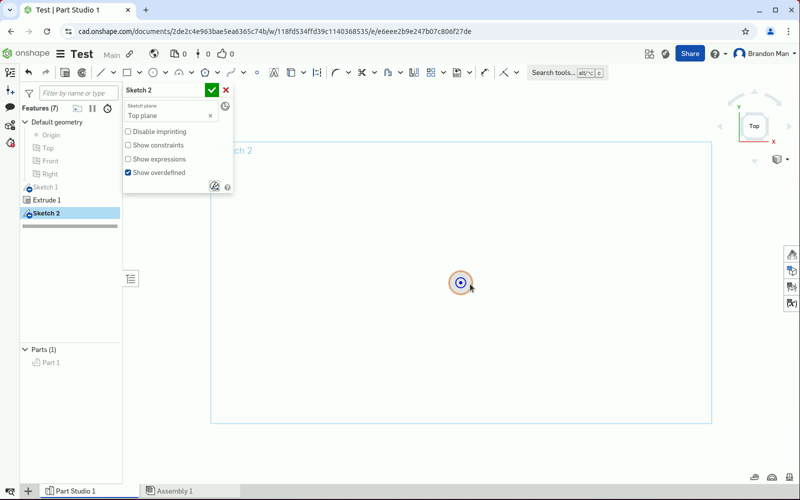
scroll(6)
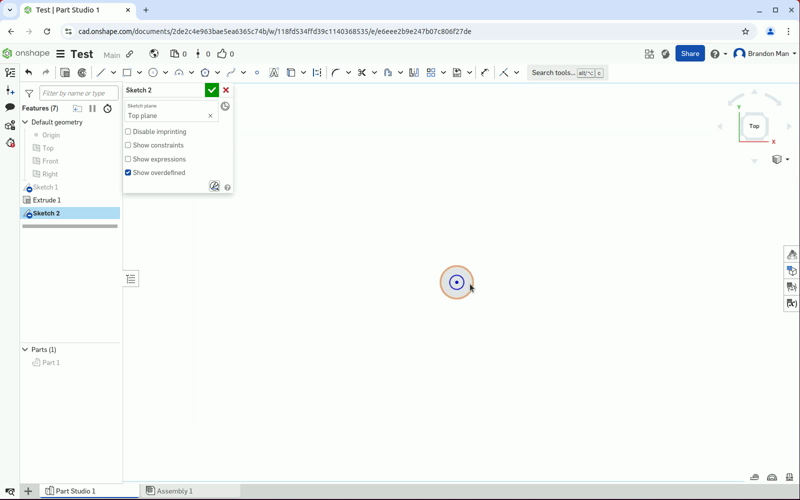
scroll(6)
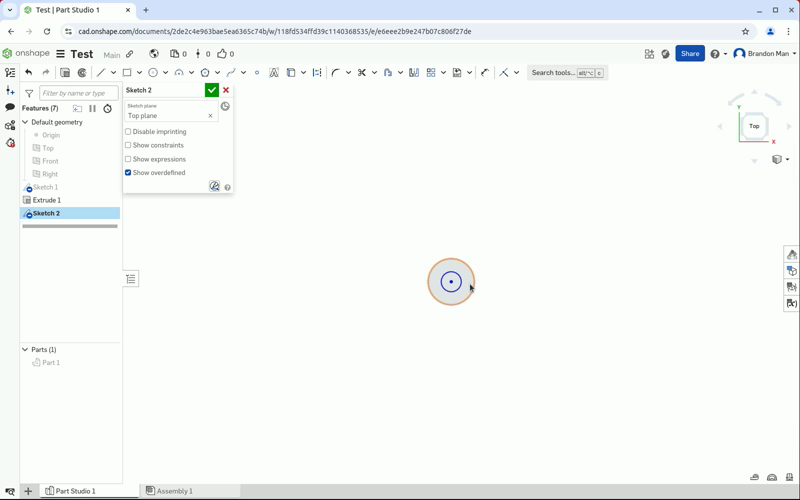
scroll(6)
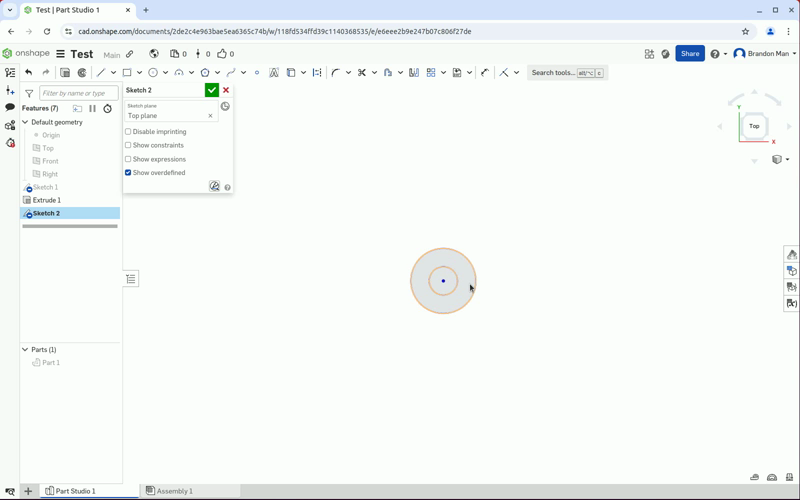
scroll(6)
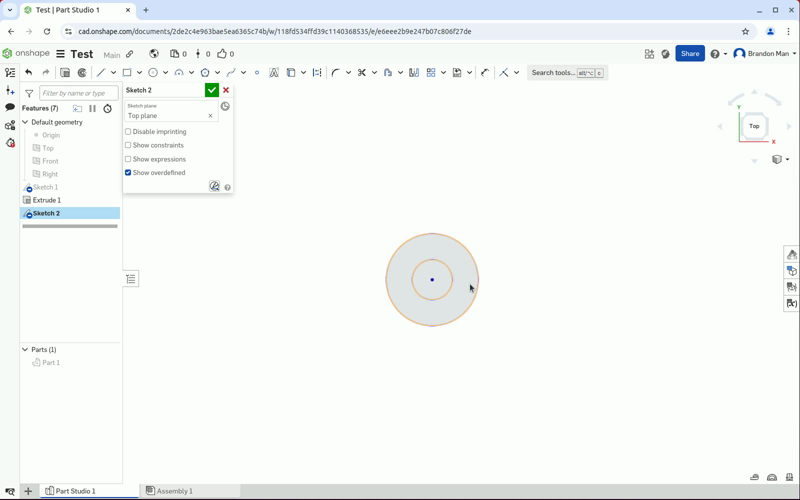
scroll(6)
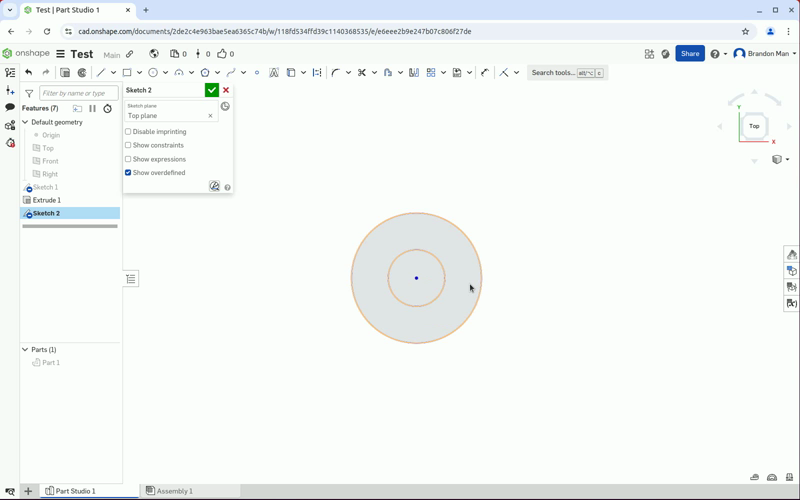
scroll(6)
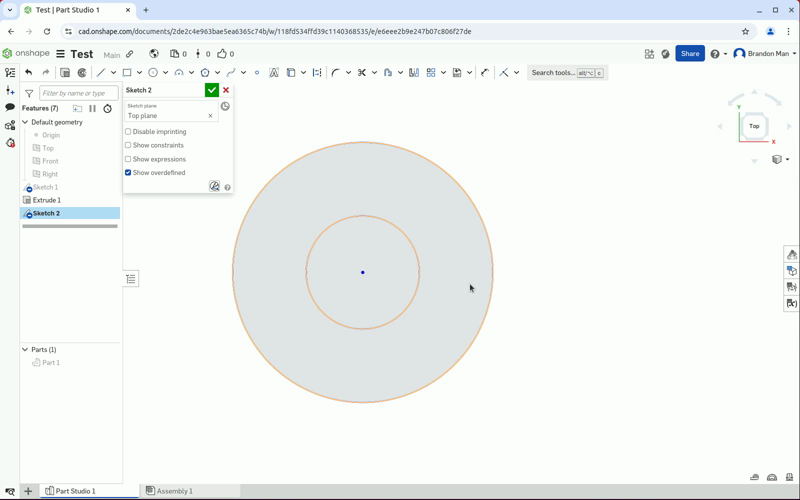
click(470, 283)
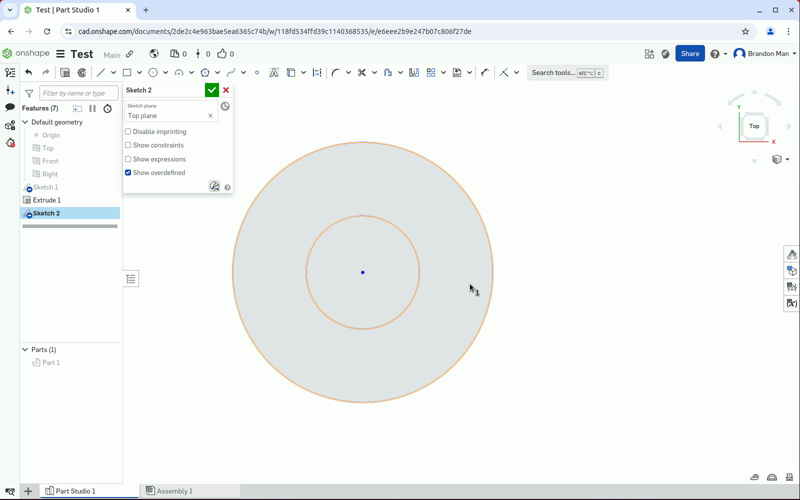
scroll(-6)
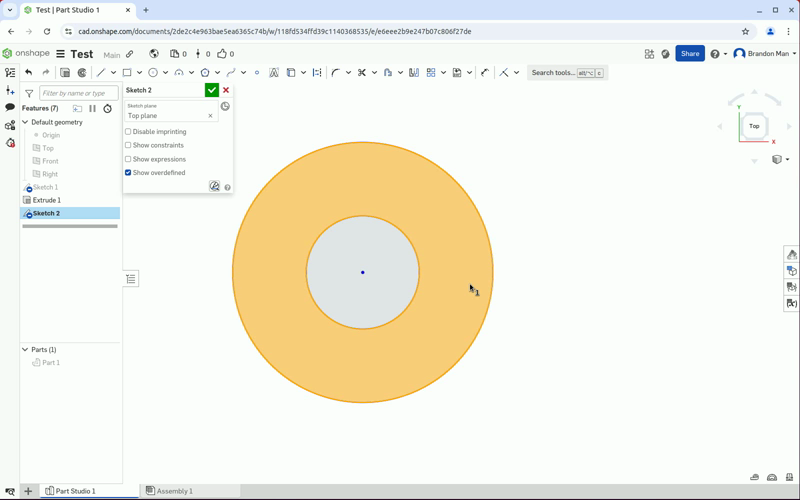
scroll(-6)
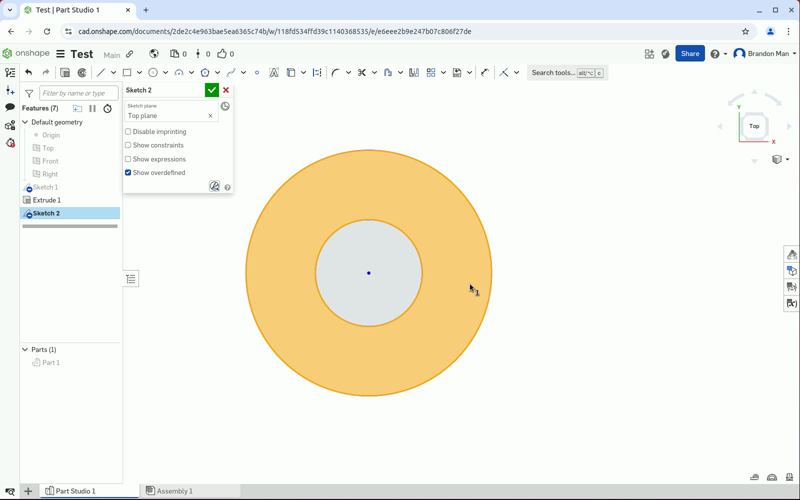
scroll(-6)
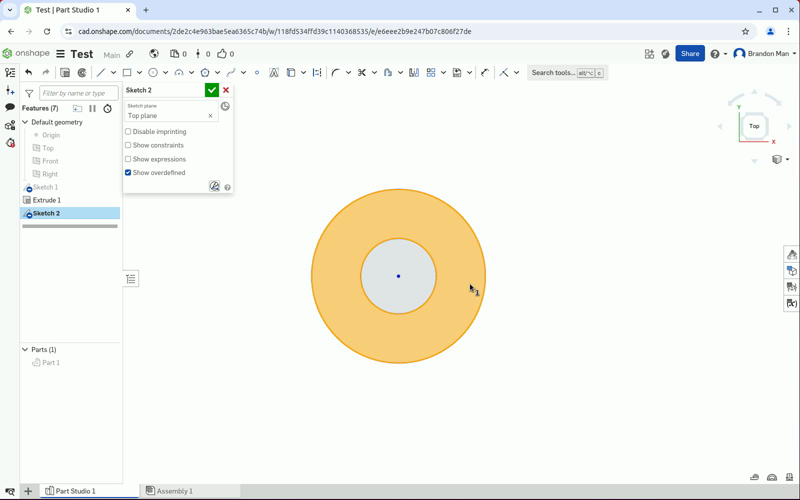
scroll(-6)
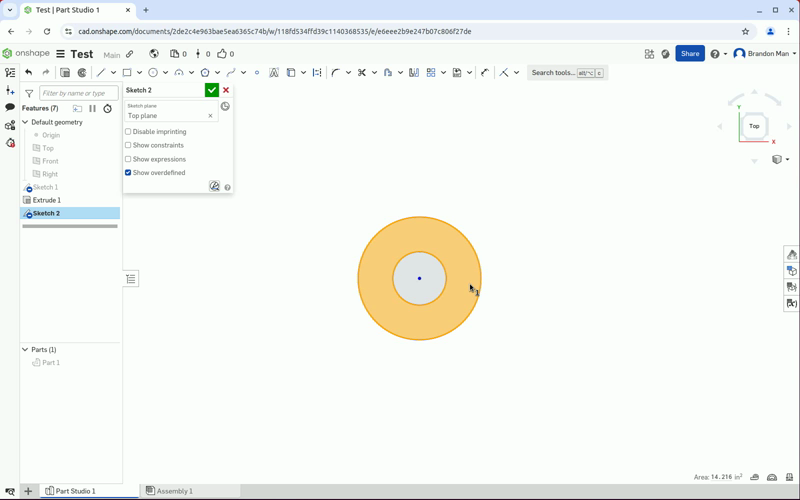
scroll(-6)
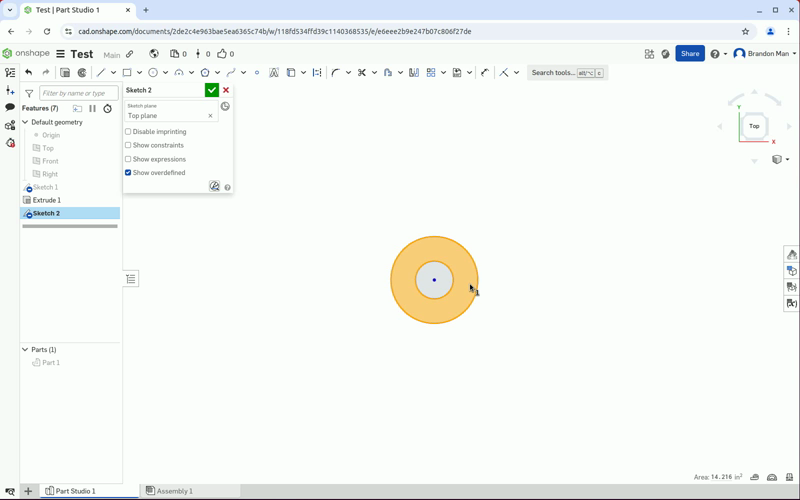
scroll(-6)
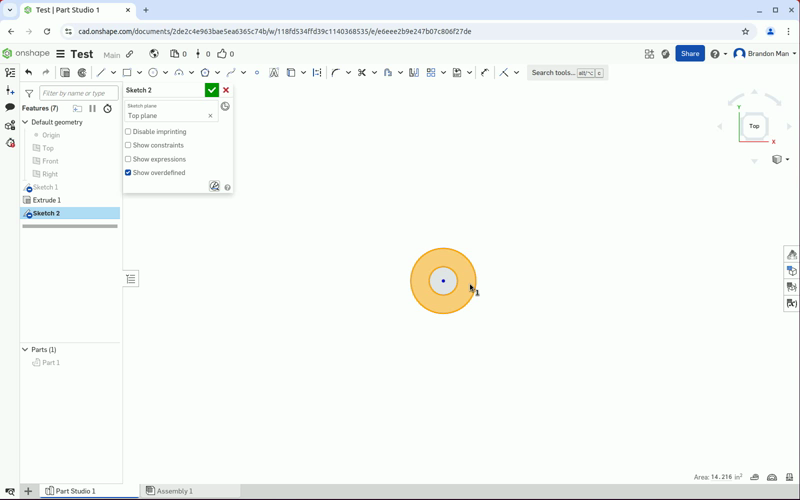
scroll(-6)
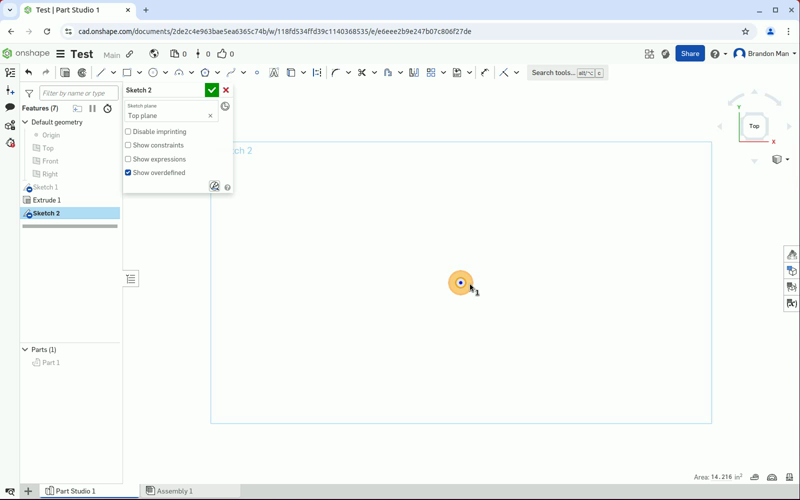
mouse_move(73, 352)
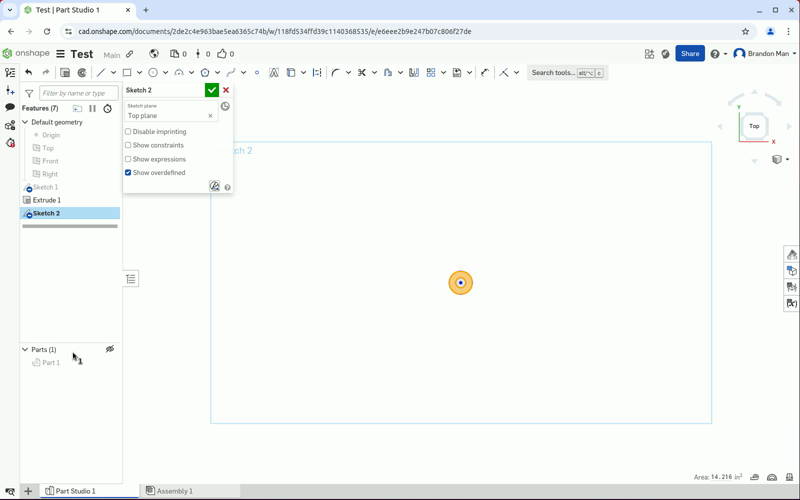
key(shift+y)
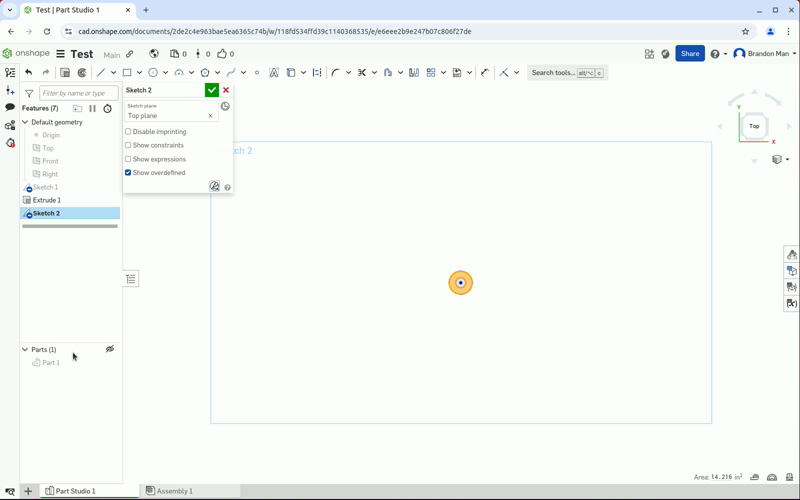
key(shift+e)
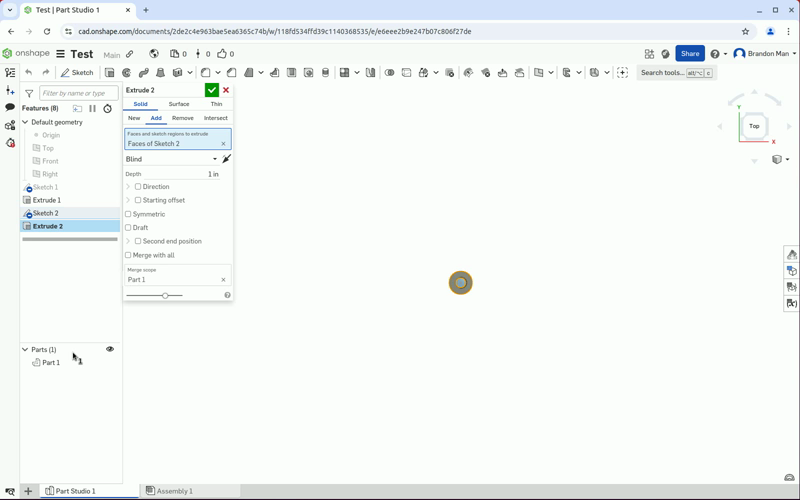
mouse_move(143, 106)
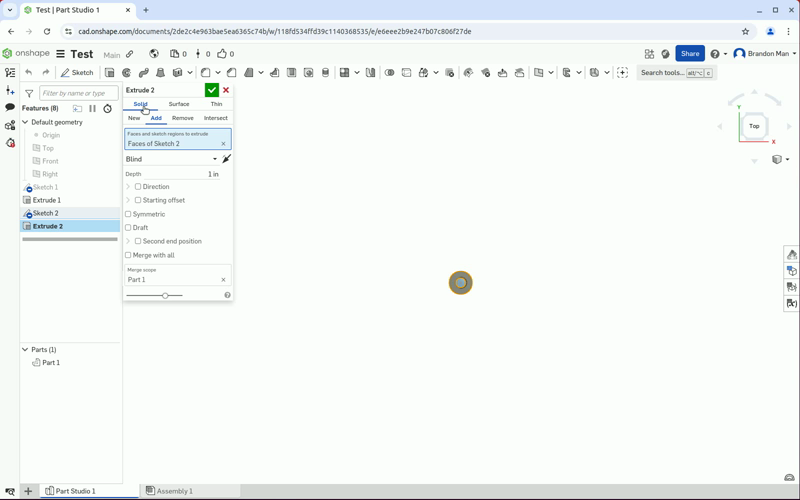
click(143, 106)
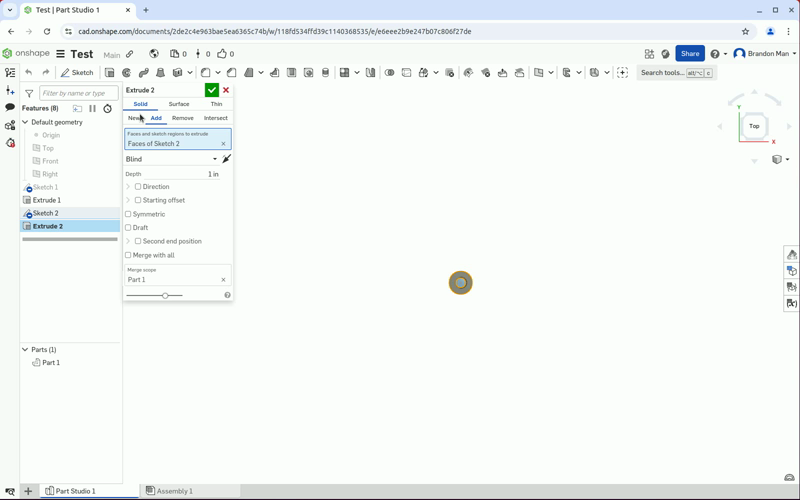
mouse_move(137, 120)
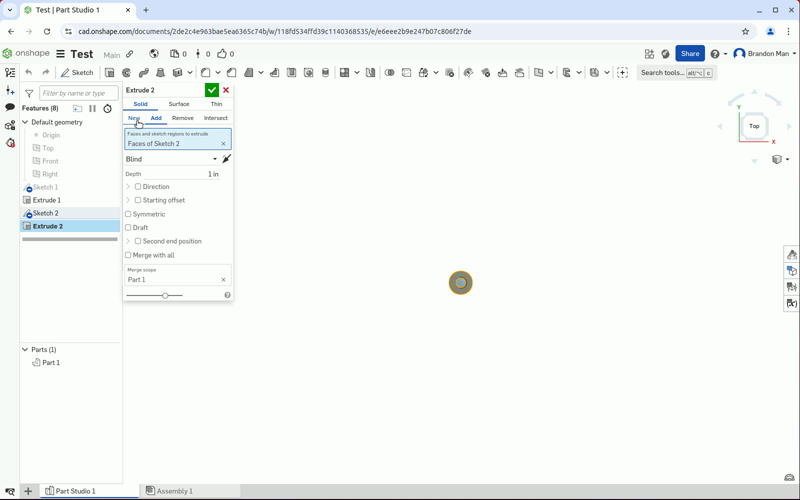
click(137, 120)
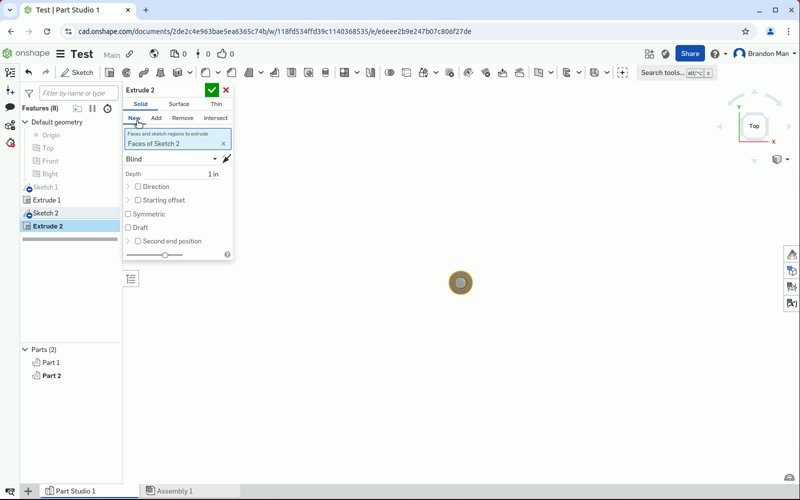
key(tab, 4)
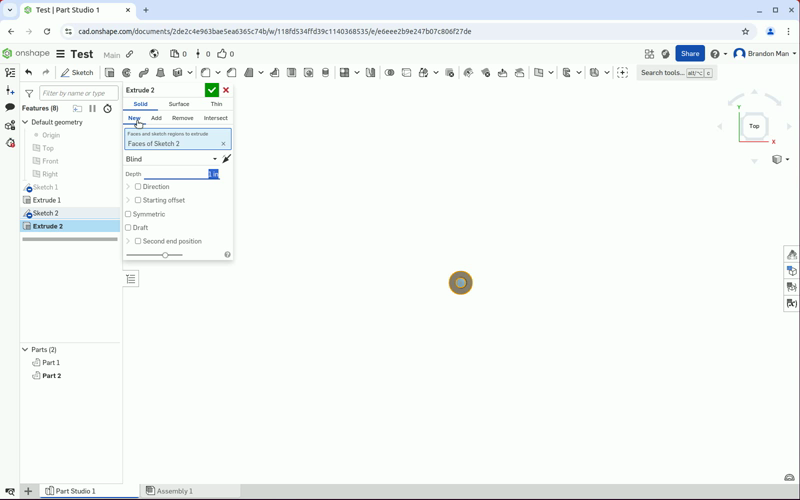
text(2.648)
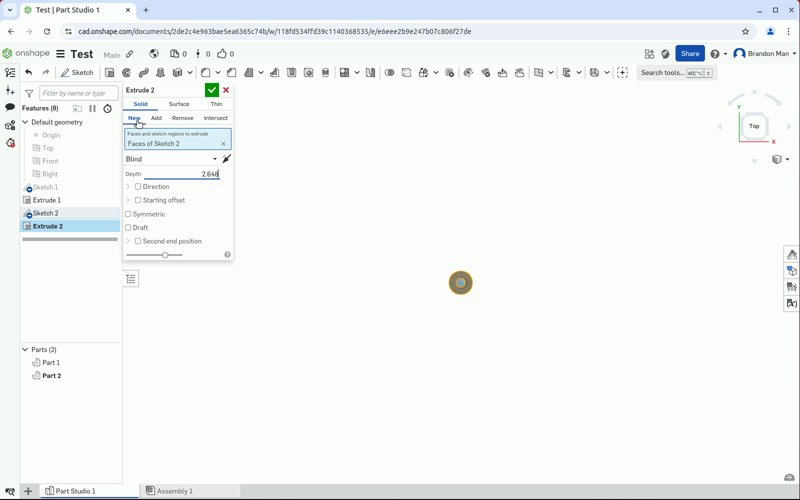
key(enter)
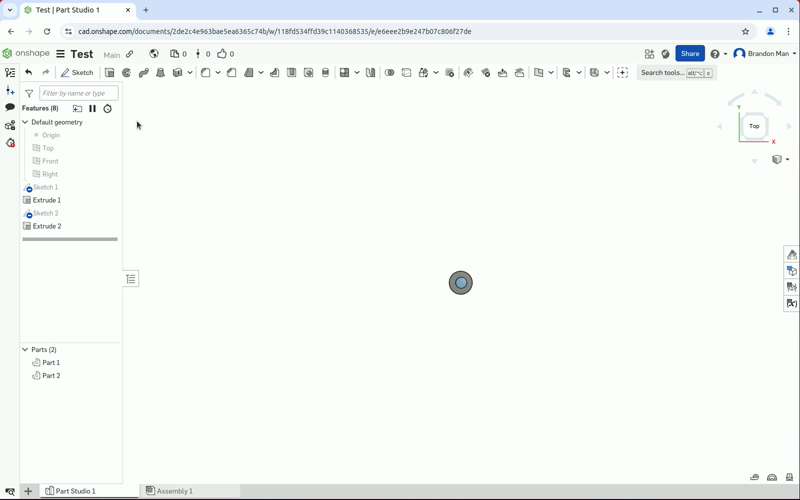
key(shift+h)
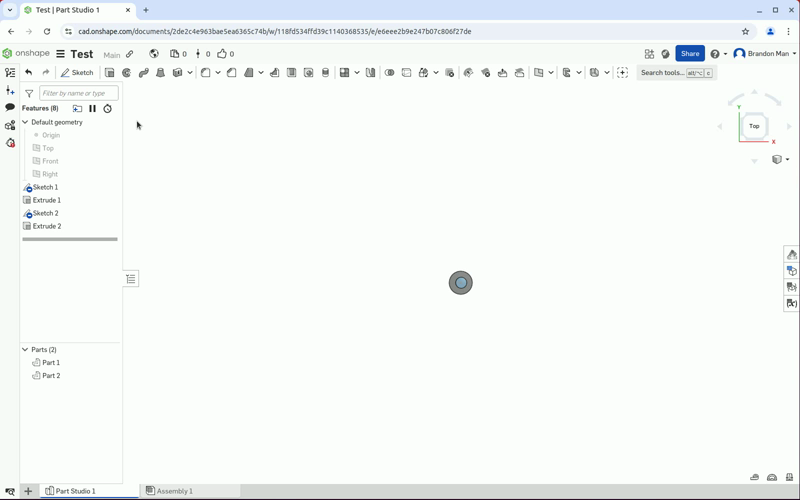
key(shift+h)
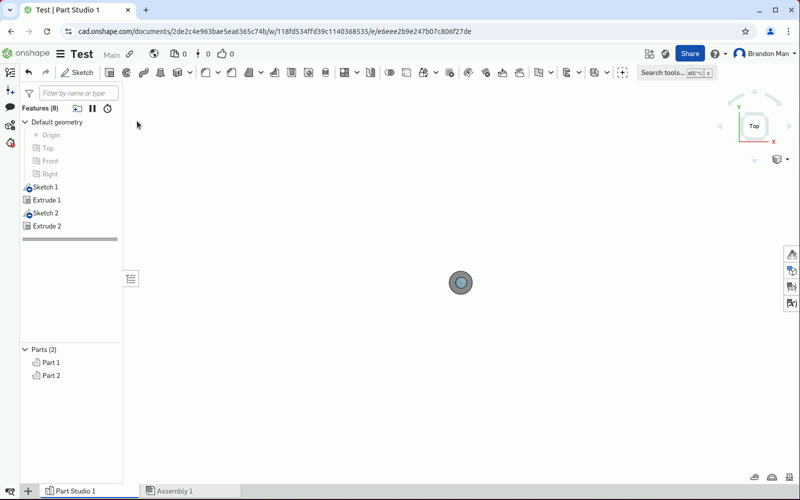
key(shift+7)
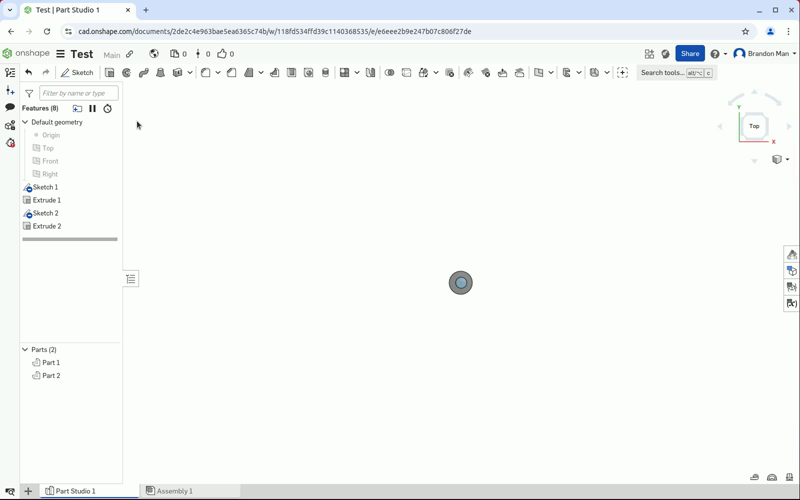
key(up, 3)
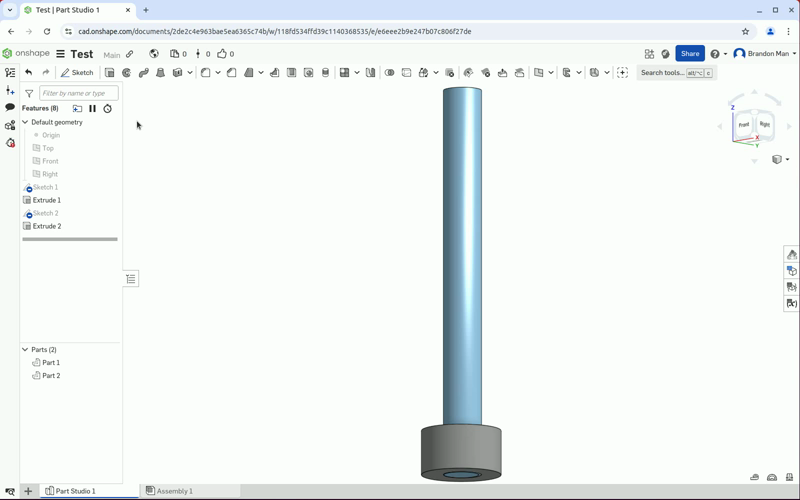
key(left, 3)
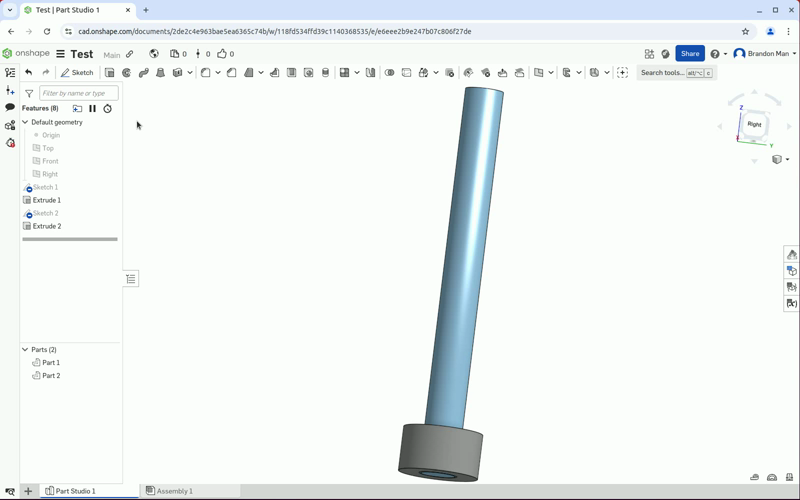
key(right, 3)
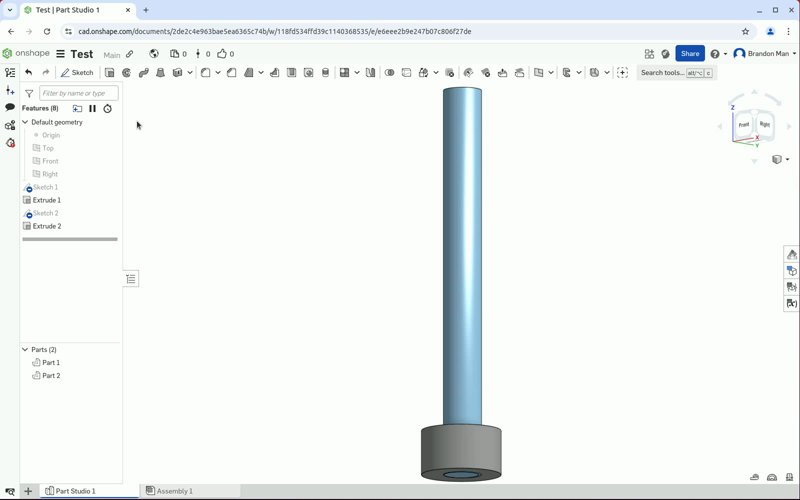
key(down, 3)
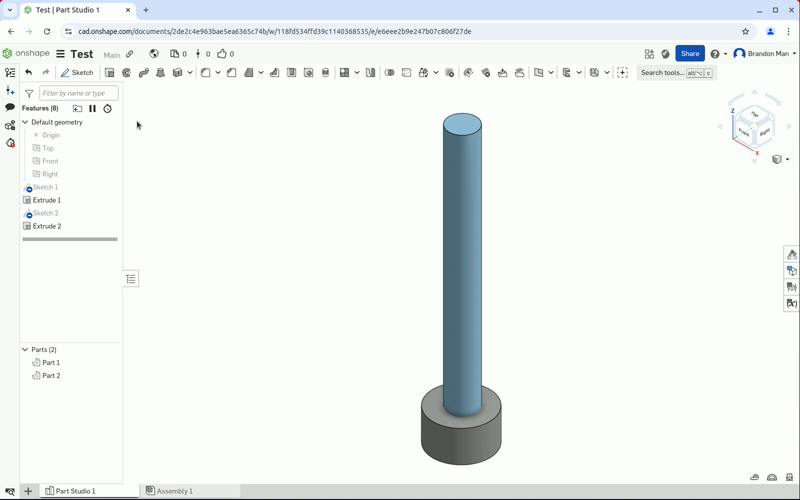
mouse_move(73, 189)
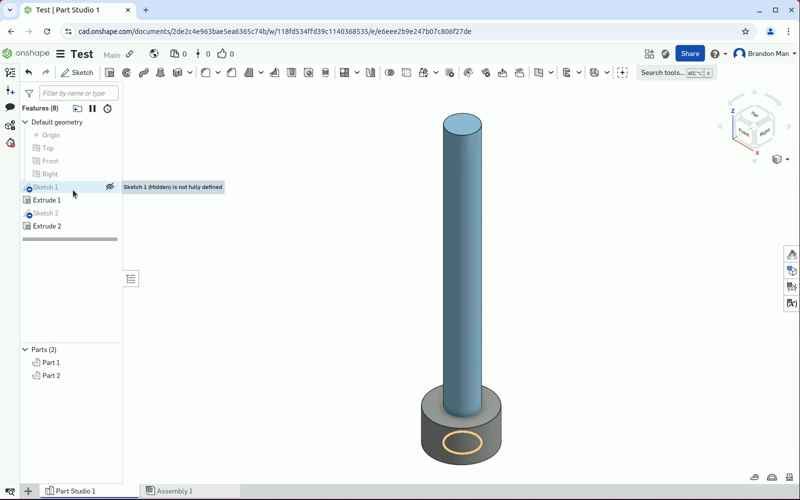
click(73, 189)